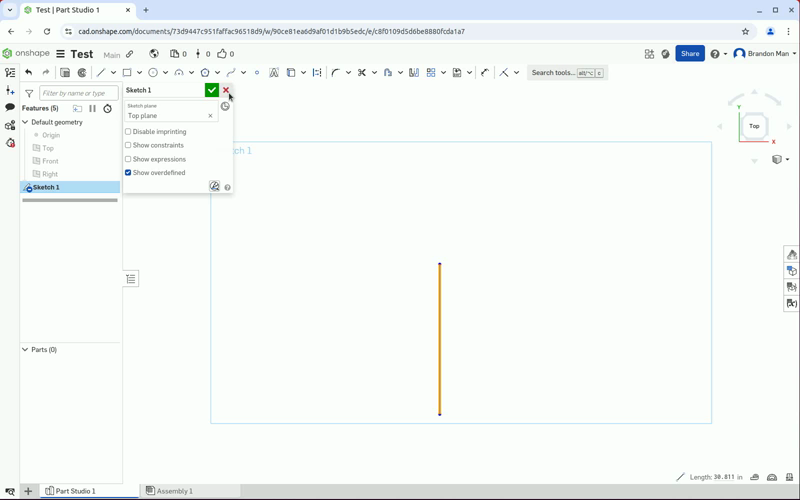
key(shift+h)
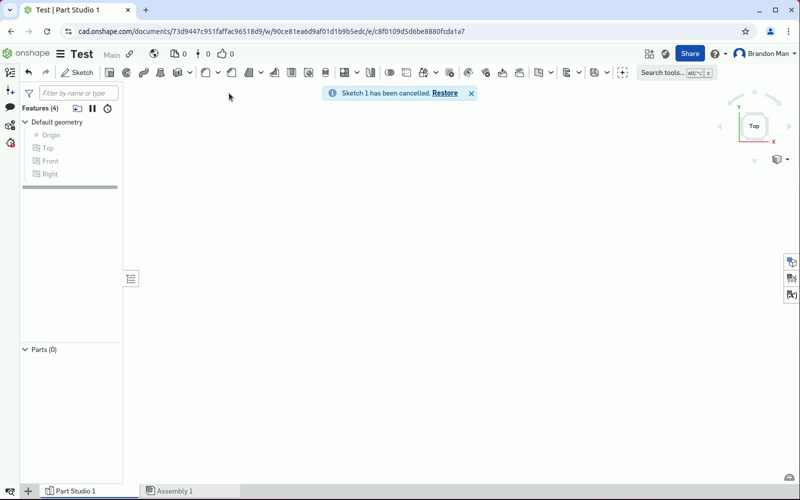
mouse_move(73, 352)
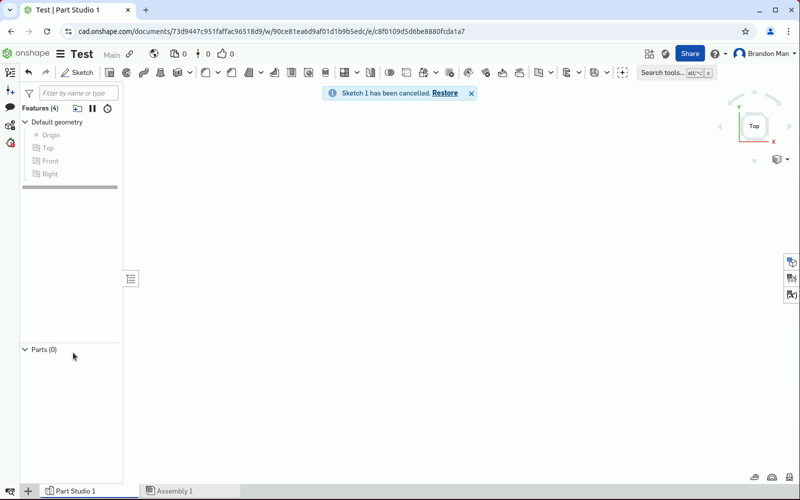
key(y)
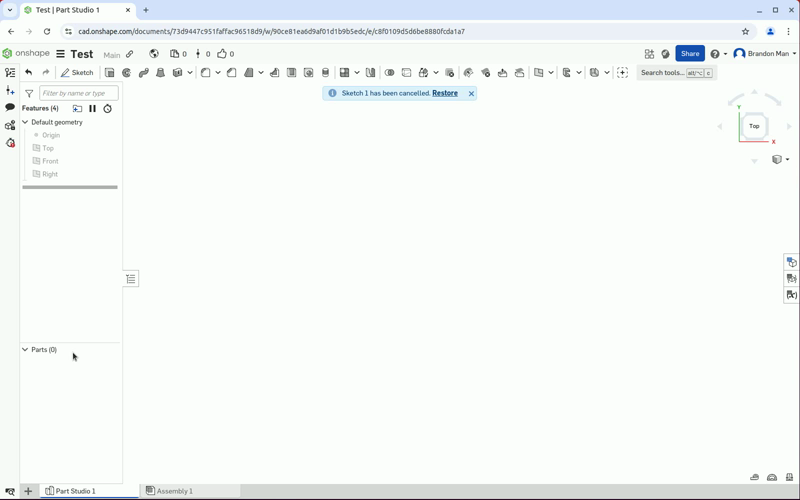
key(shift+p)
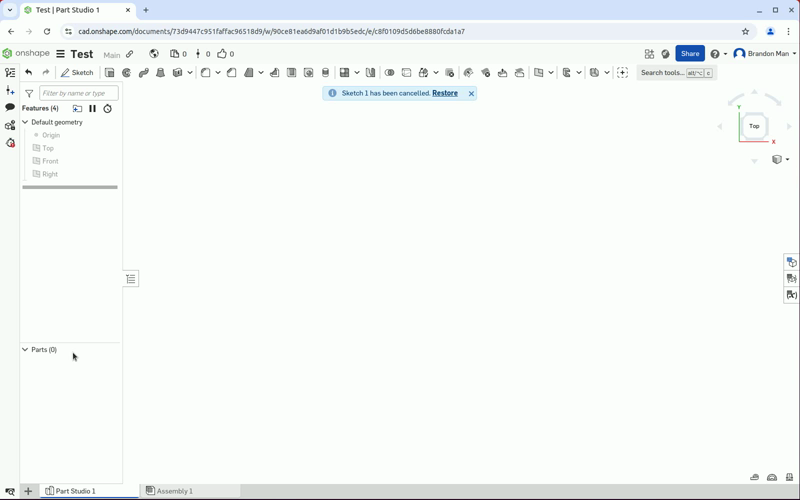
key(space)
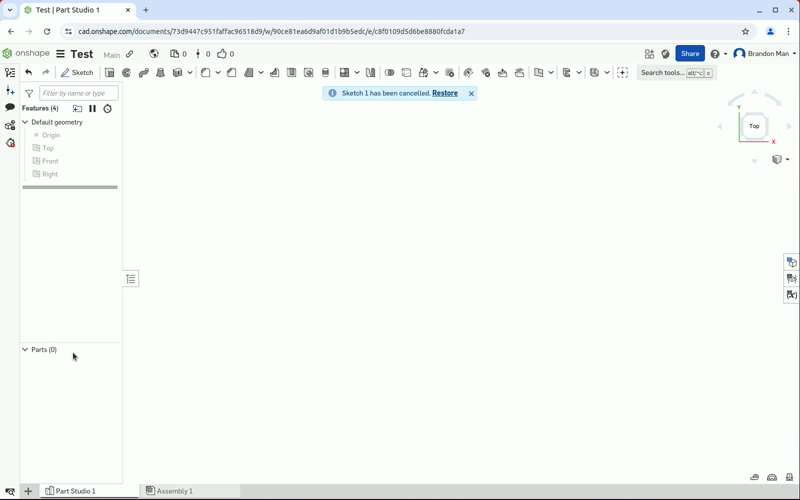
key_down(shift)
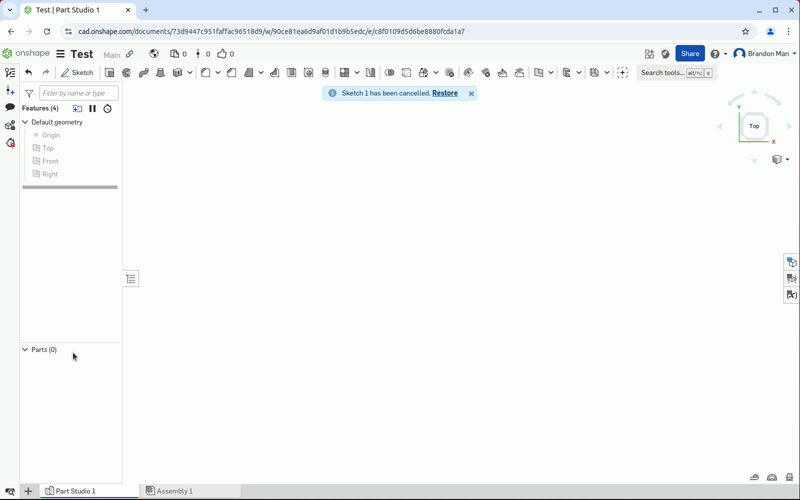
key(up)
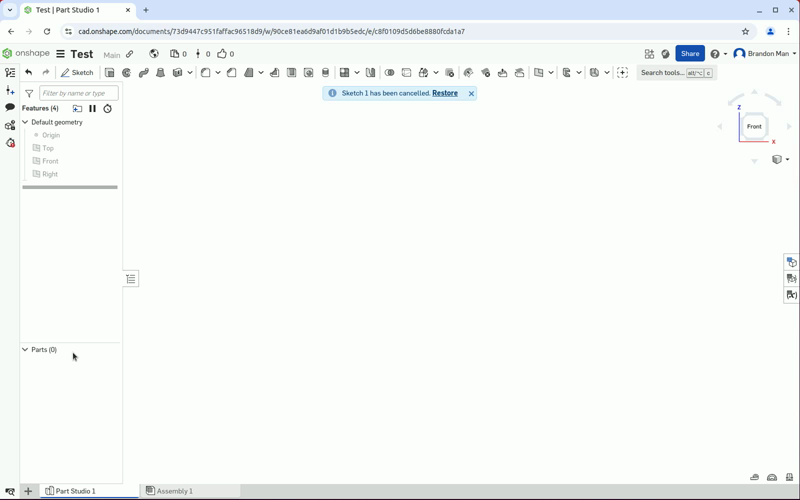
key_up(shift)
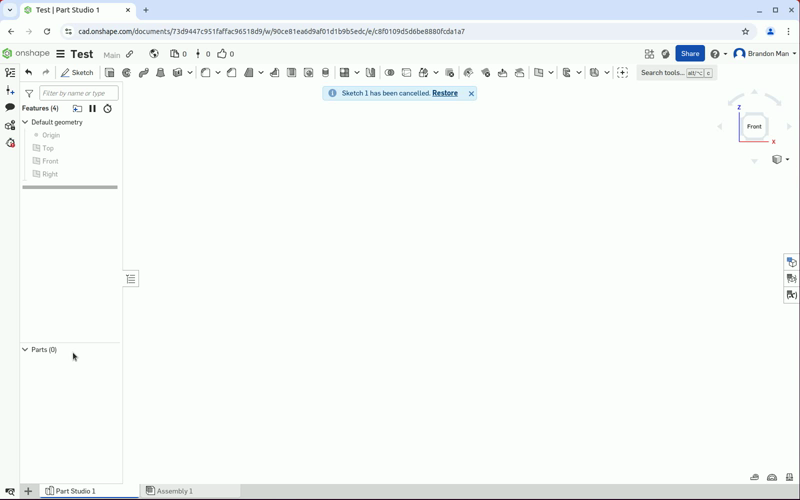
mouse_move(73, 352)
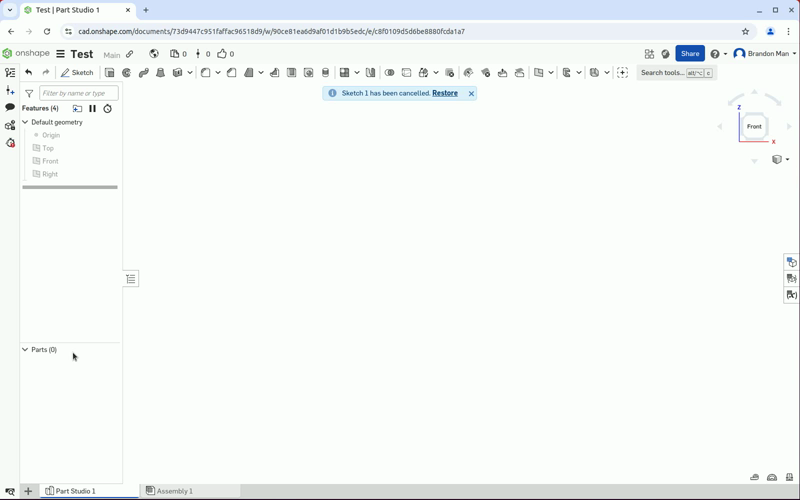
key(shift+y)
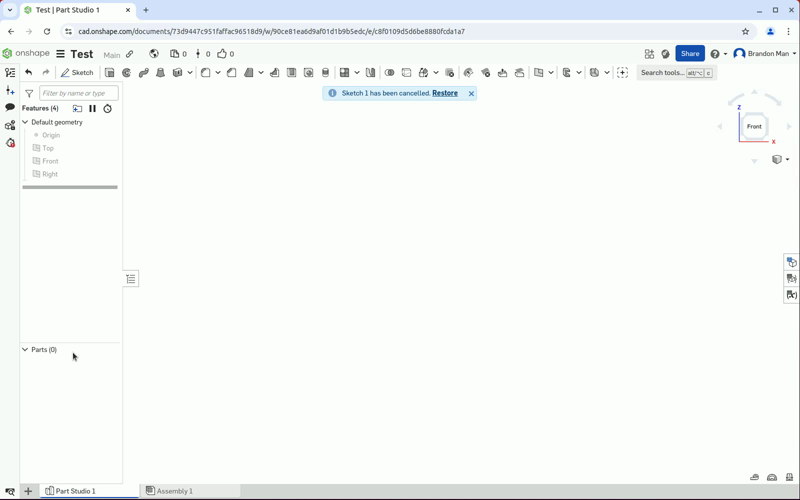
key(shift+s)
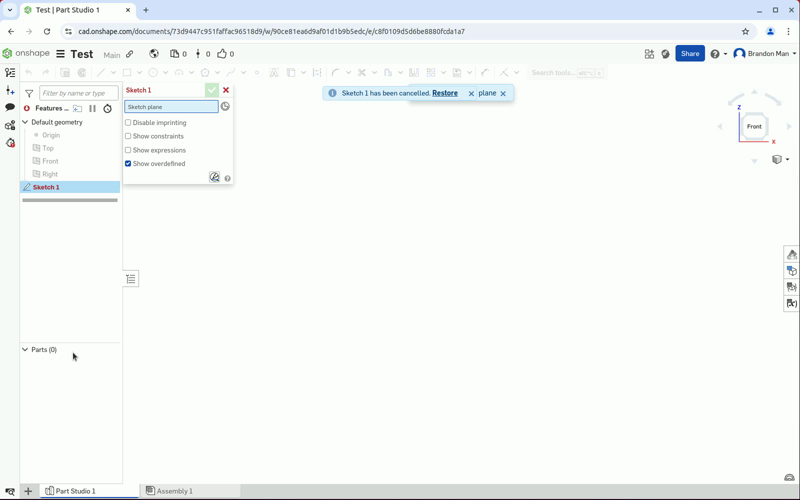
mouse_move(73, 163)
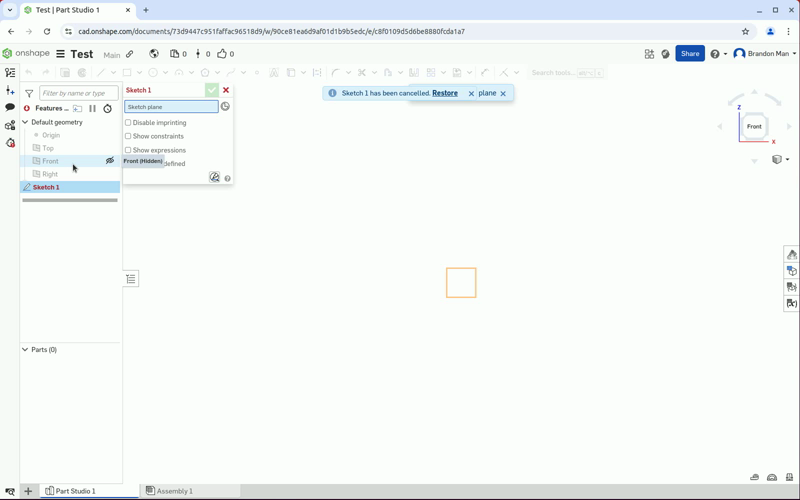
click(73, 163)
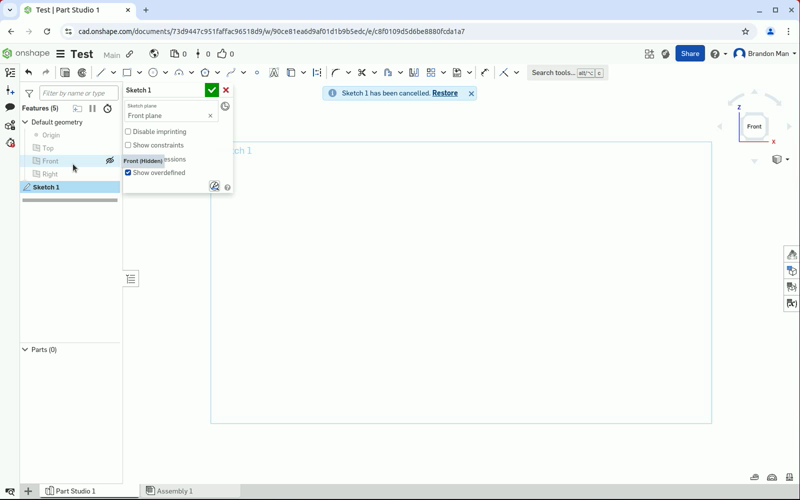
mouse_move(73, 352)
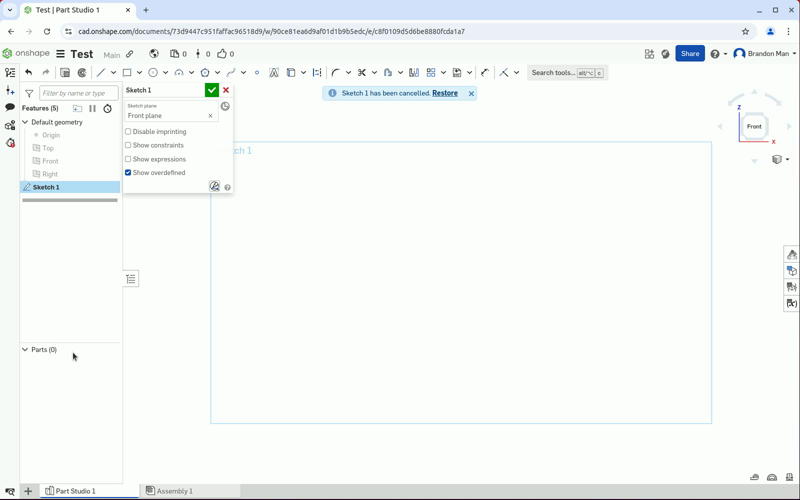
key(y)
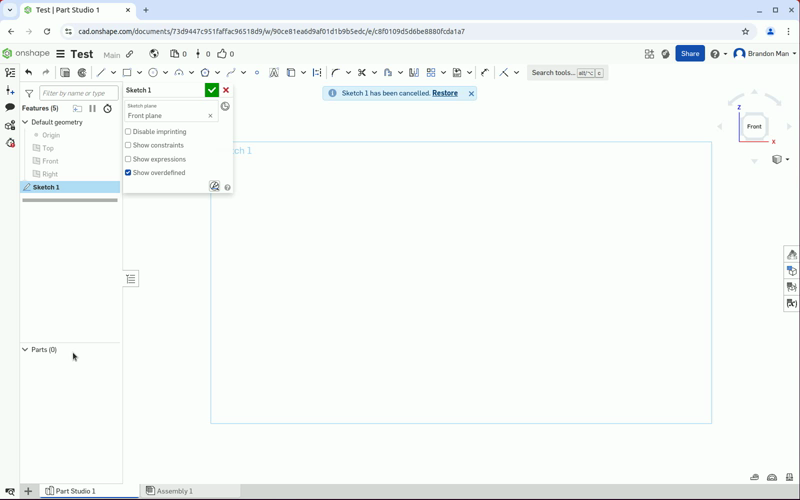
key(l)
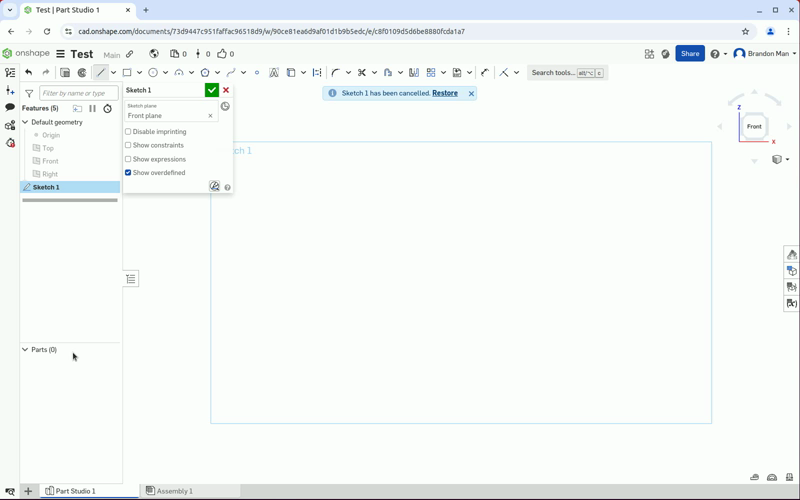
key_down(shift)
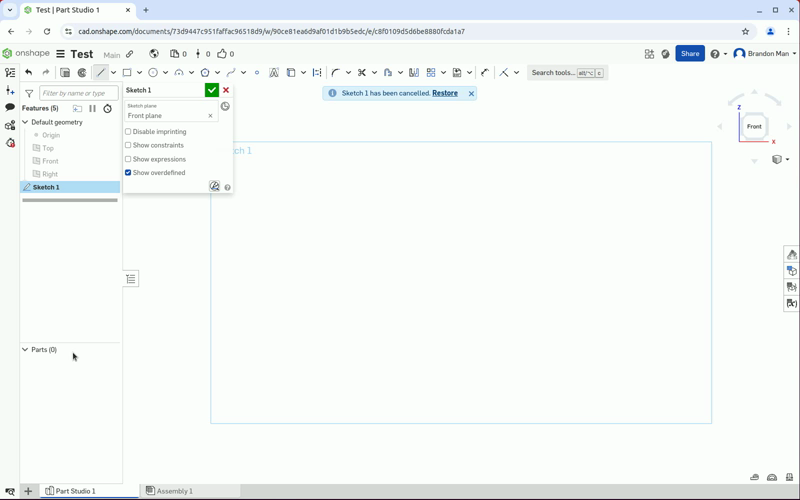
mouse_move(426, 316)
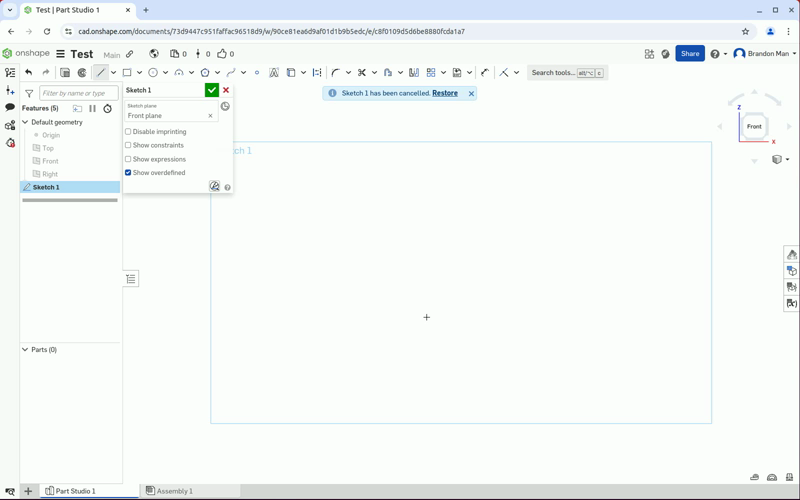
click(426, 316)
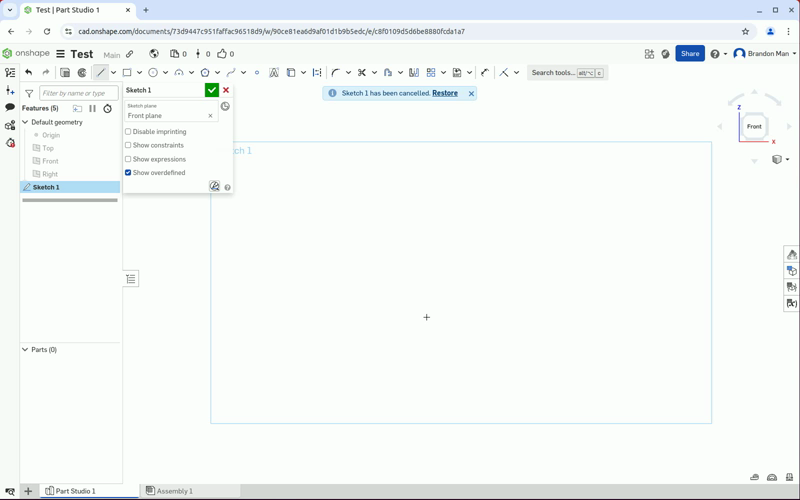
key_up(shift)
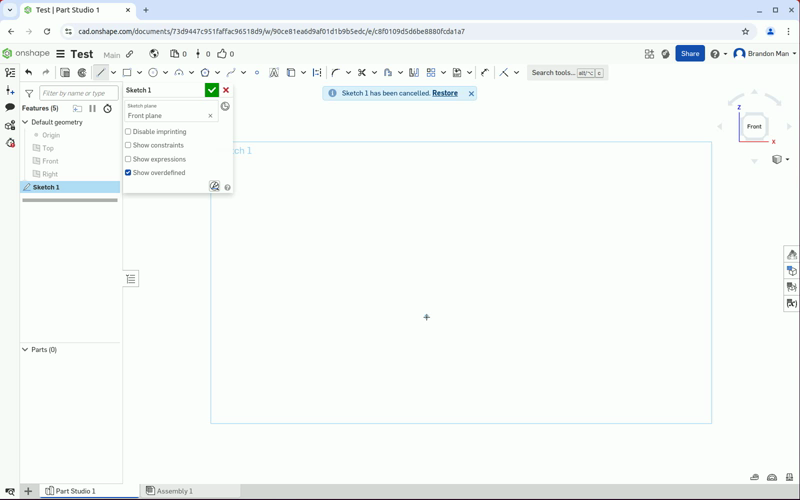
key_down(shift)
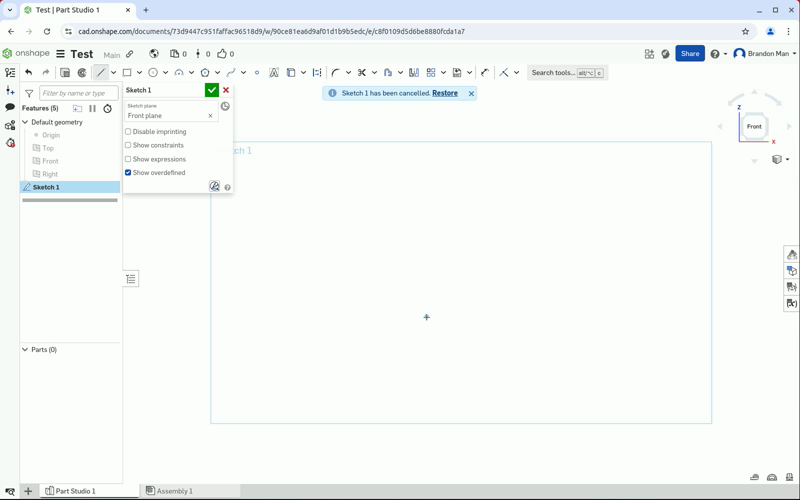
mouse_move(496, 316)
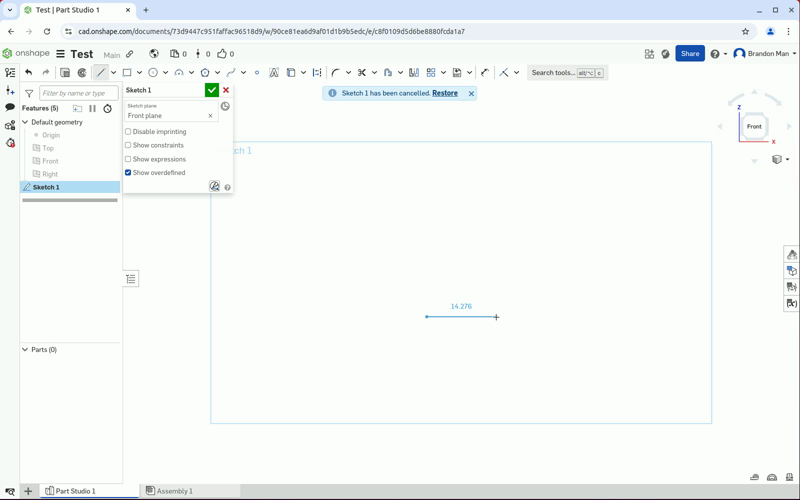
click(496, 316)
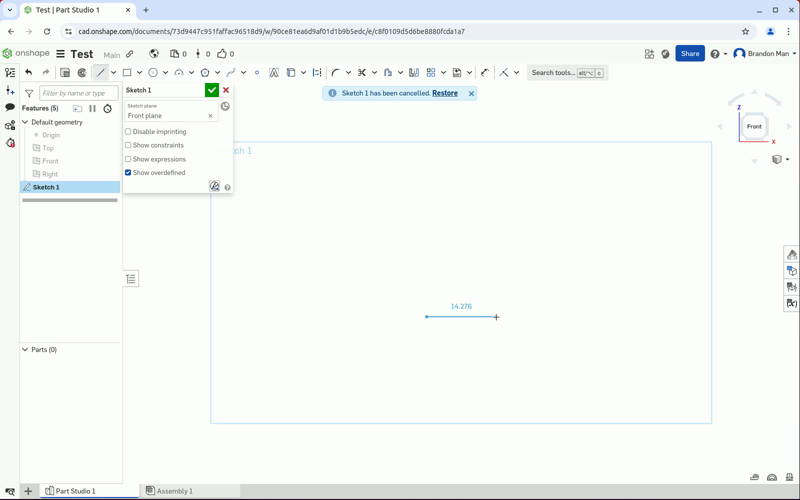
key_up(shift)
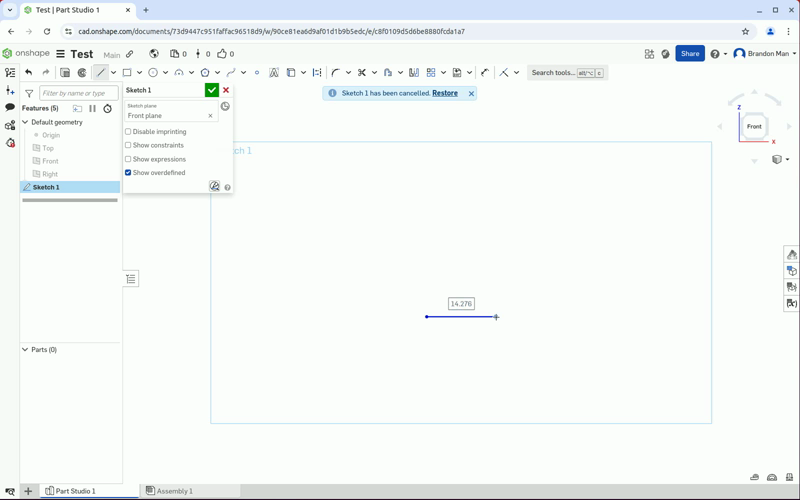
key_down(shift)
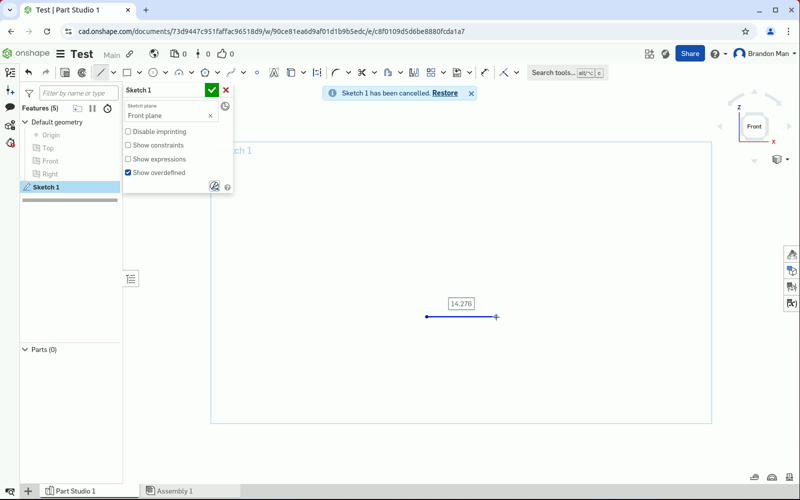
mouse_move(496, 247)
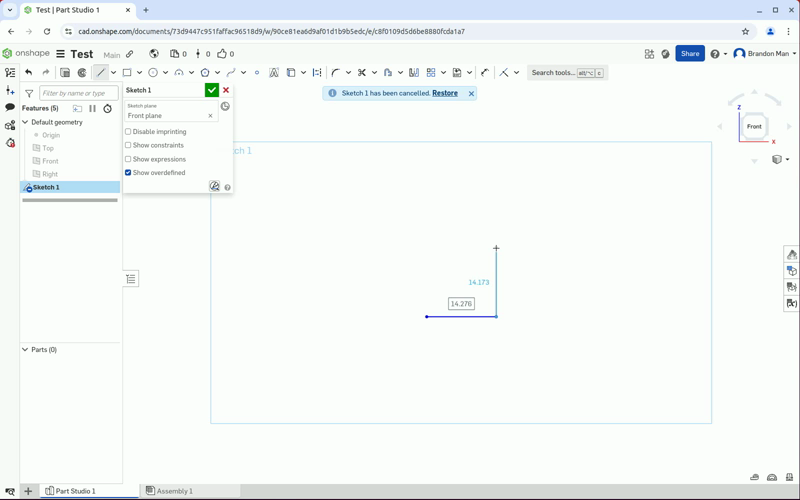
click(496, 247)
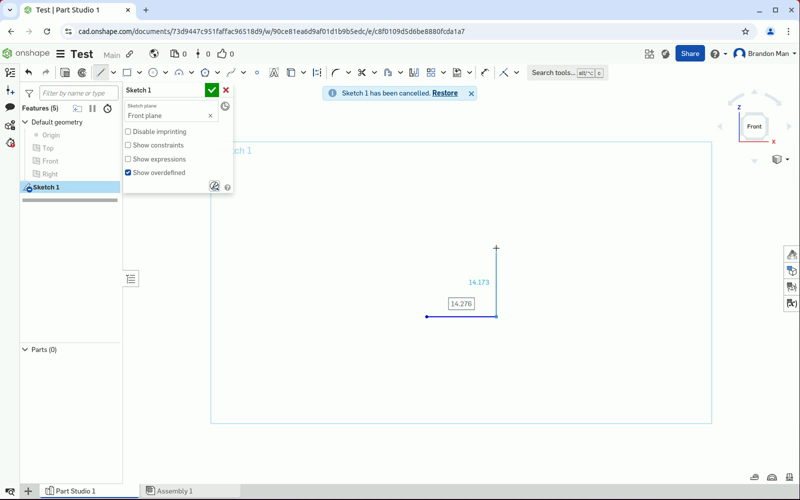
key_up(shift)
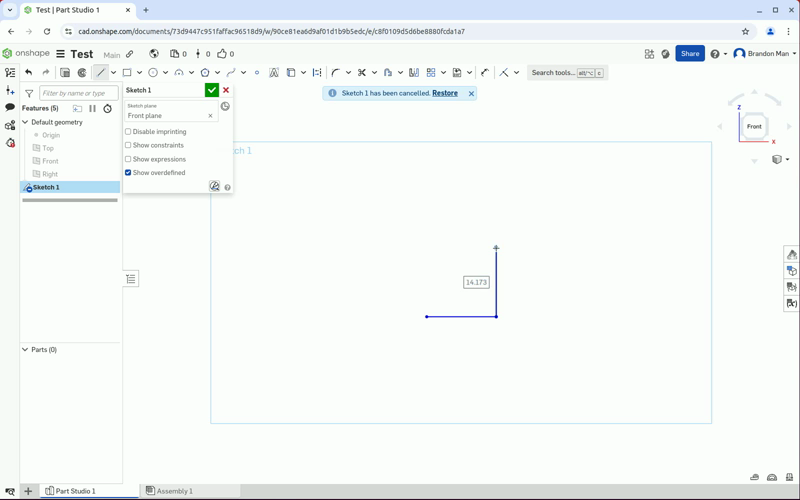
key_down(shift)
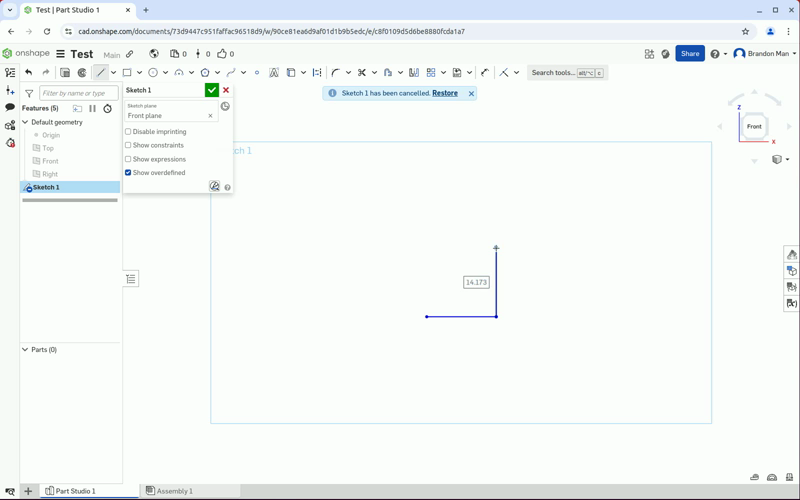
mouse_move(426, 247)
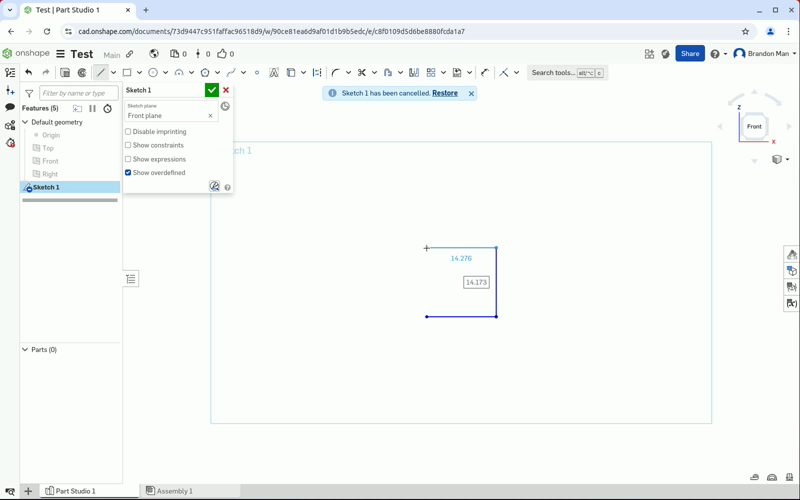
click(426, 247)
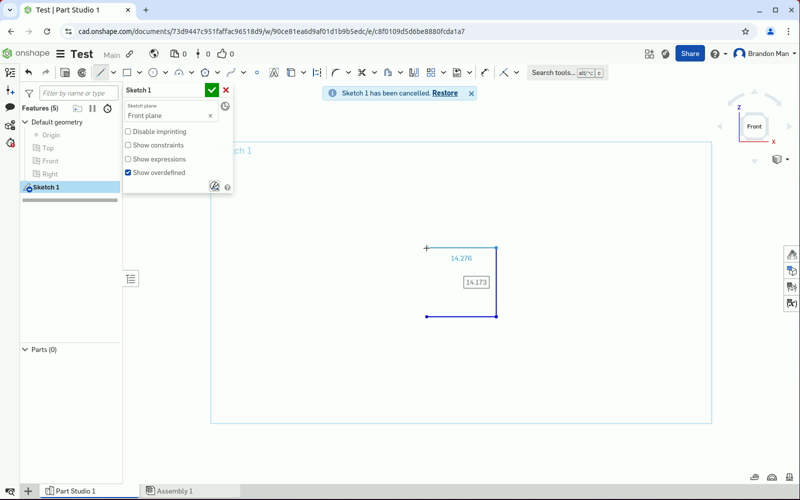
key_up(shift)
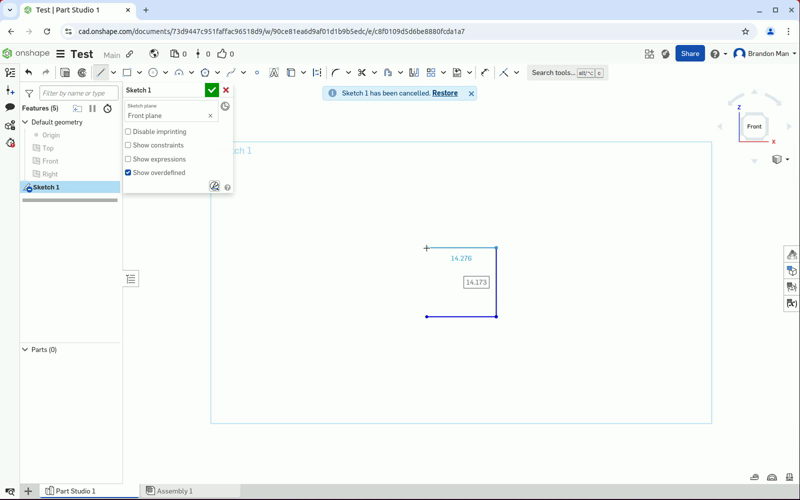
key_down(shift)
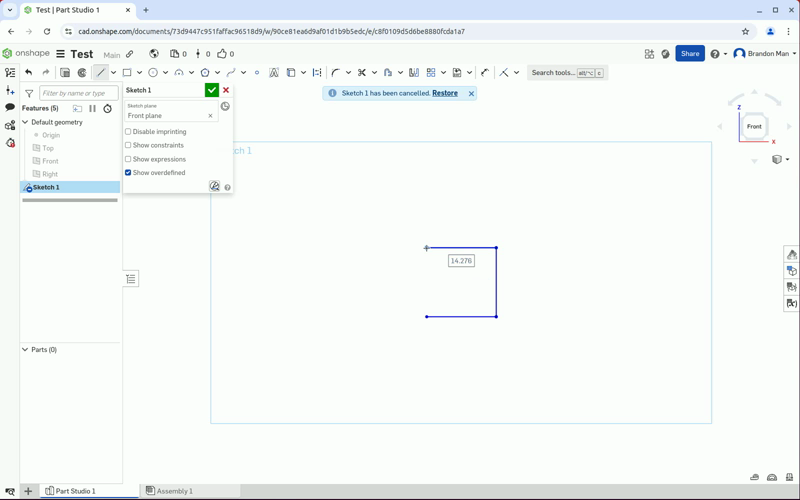
mouse_move(426, 316)
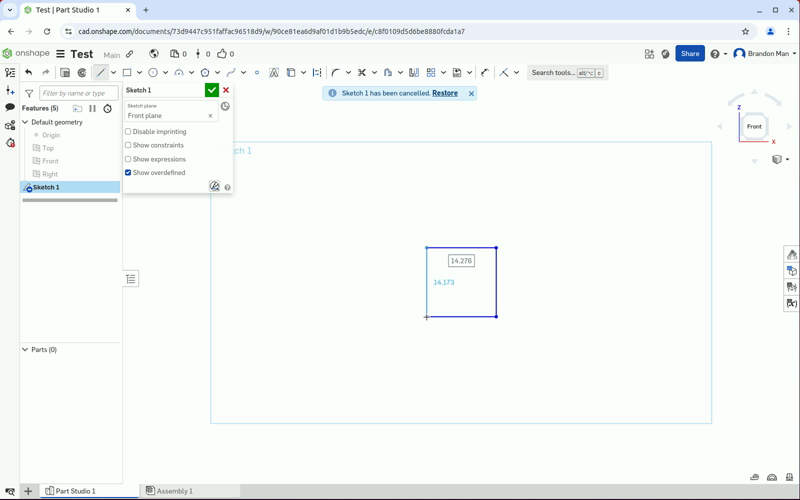
key_up(shift)
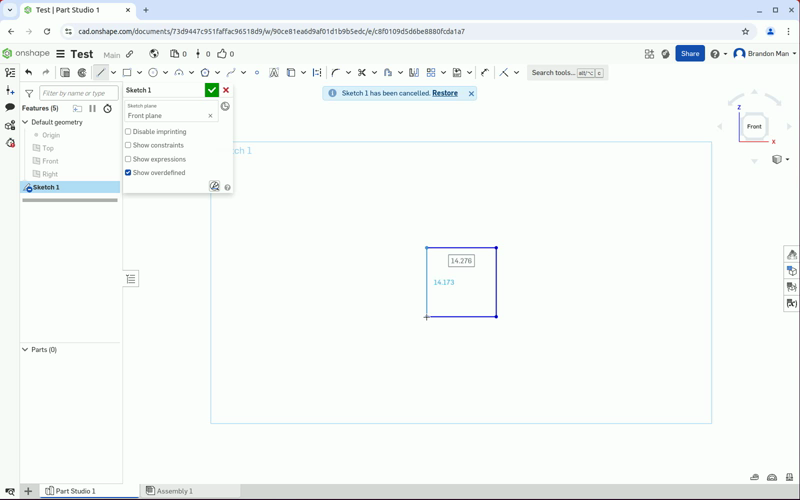
click(426, 316)
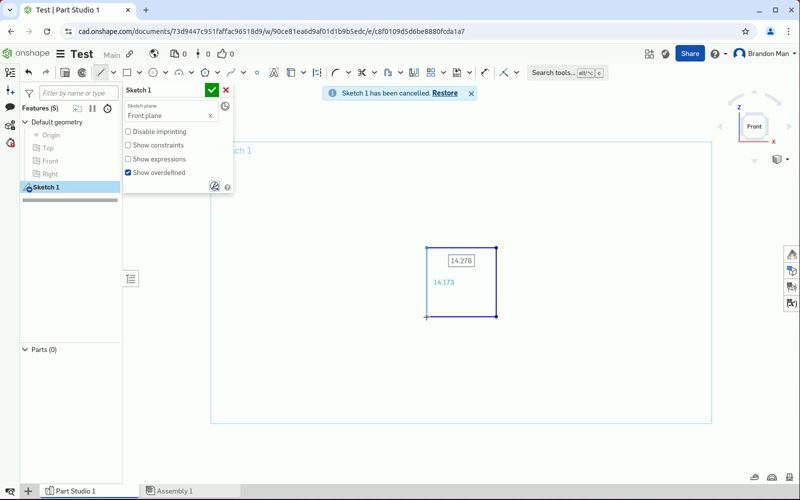
key(esc)
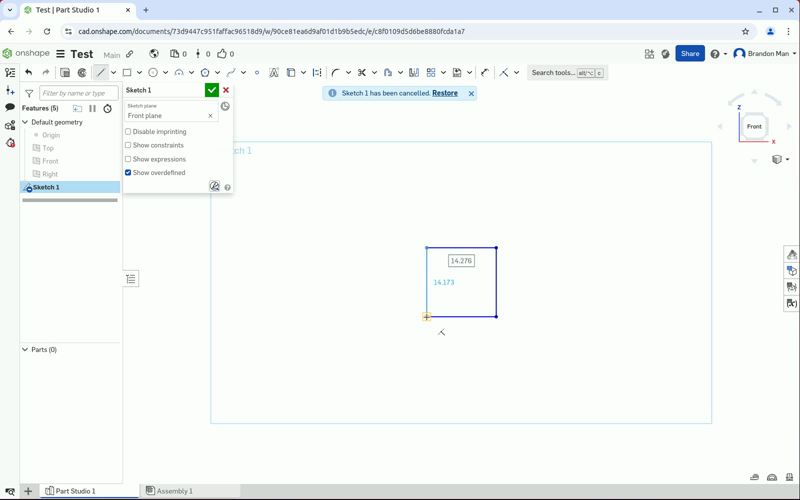
mouse_move(443, 253)
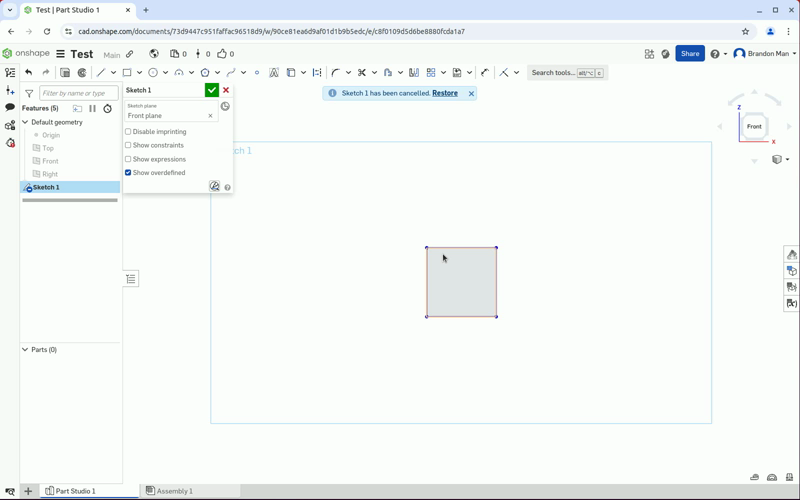
click(443, 253)
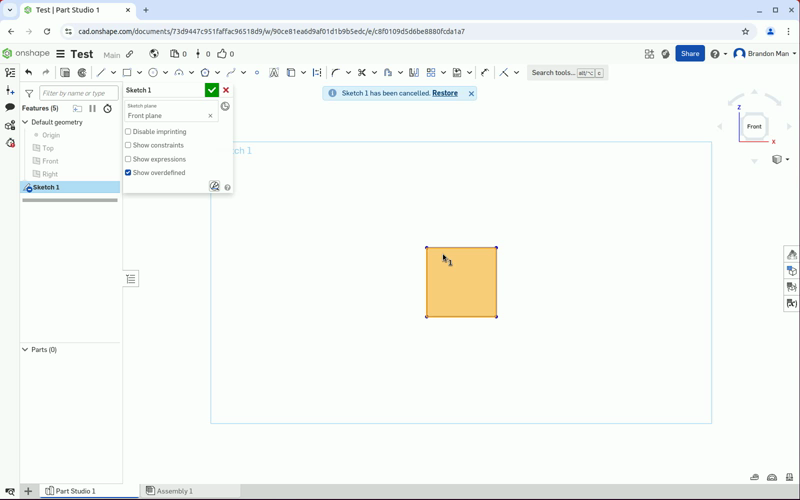
mouse_move(73, 352)
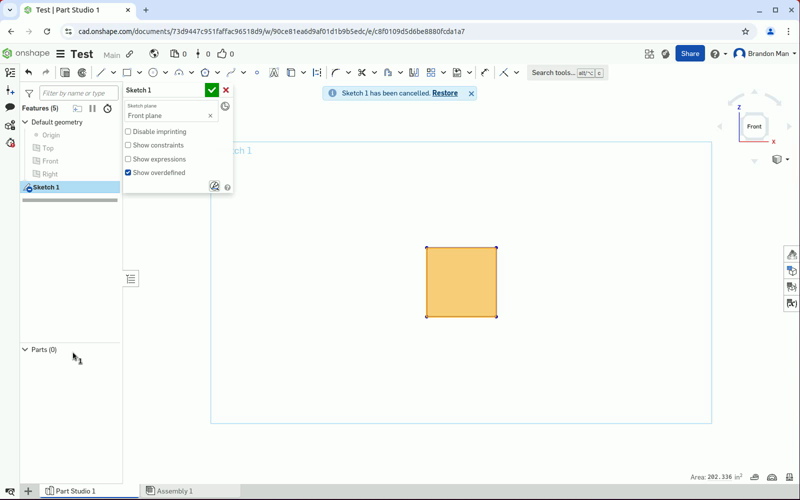
key(shift+y)
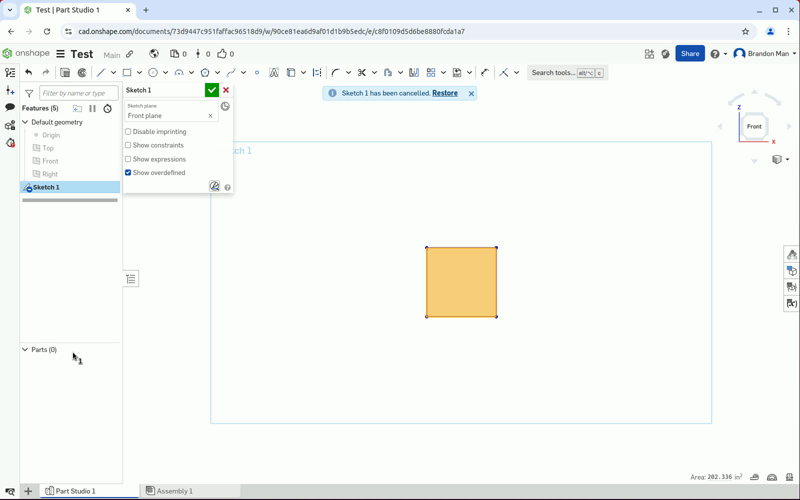
key(shift+e)
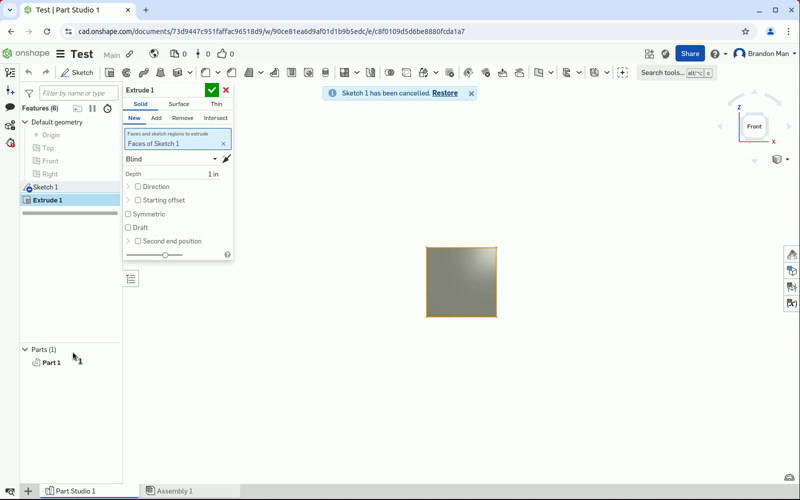
mouse_move(143, 106)
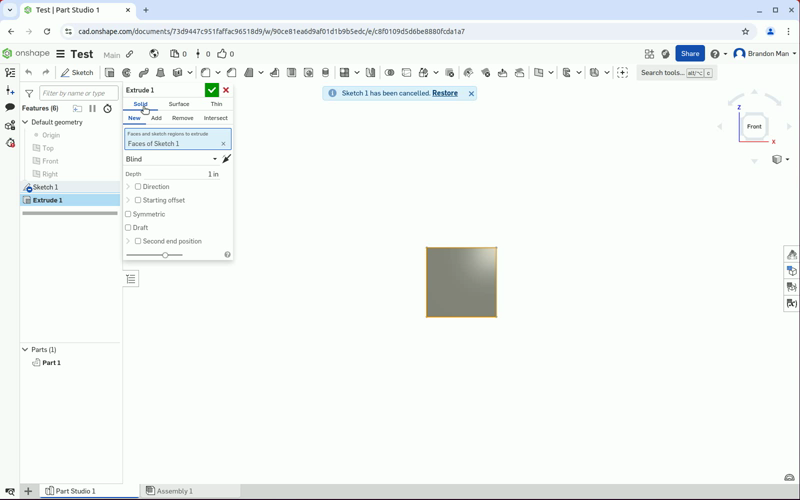
click(143, 106)
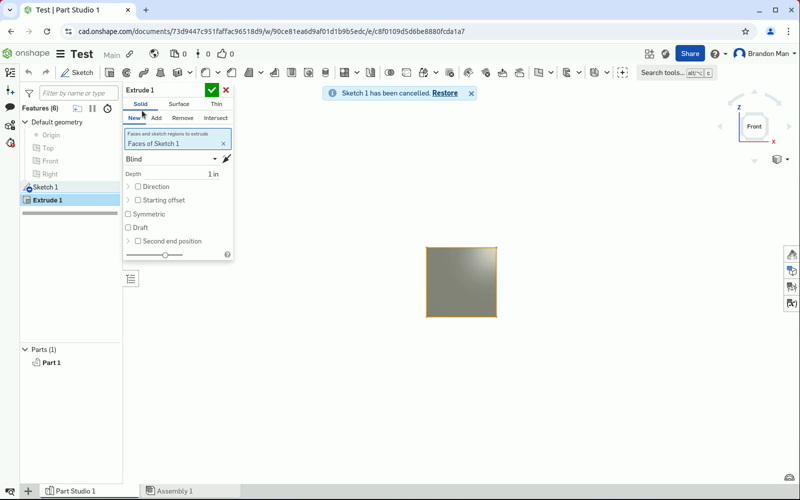
mouse_move(137, 120)
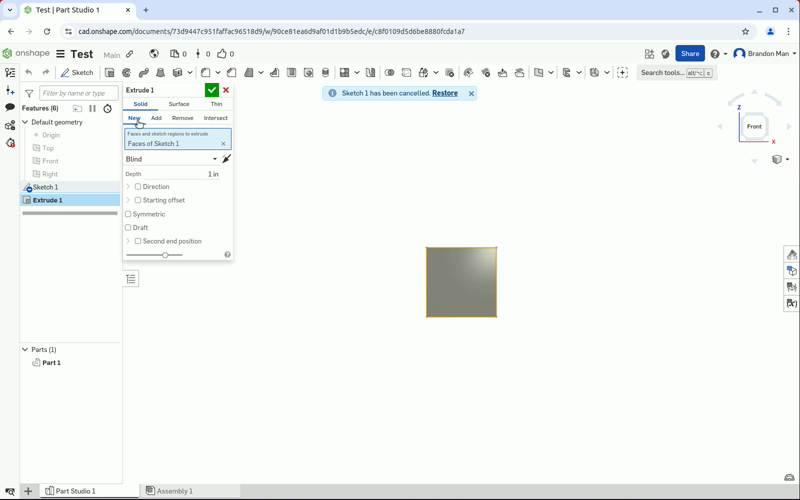
click(137, 120)
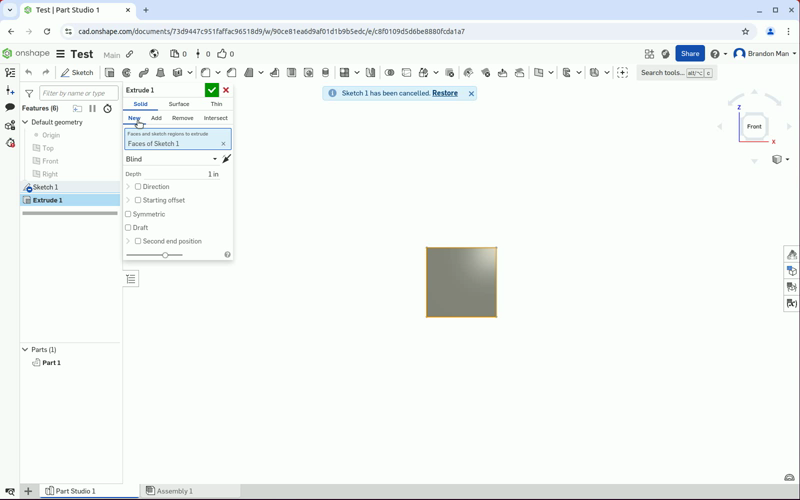
key(tab, 4)
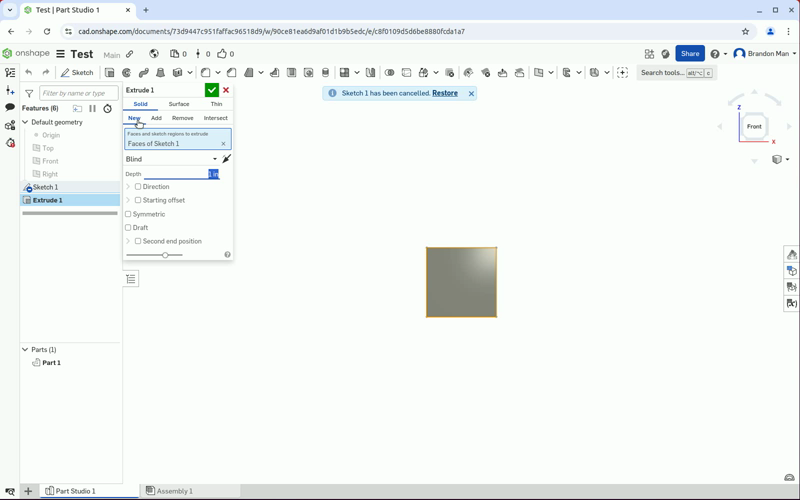
text(13.962)
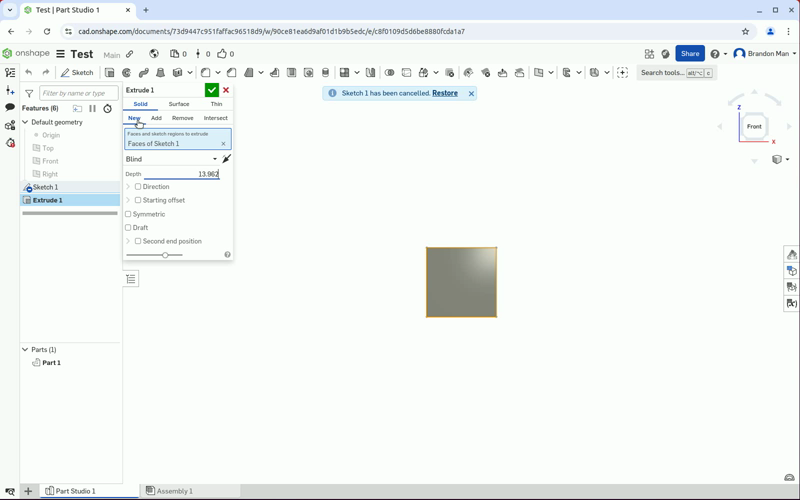
key(tab, 3)
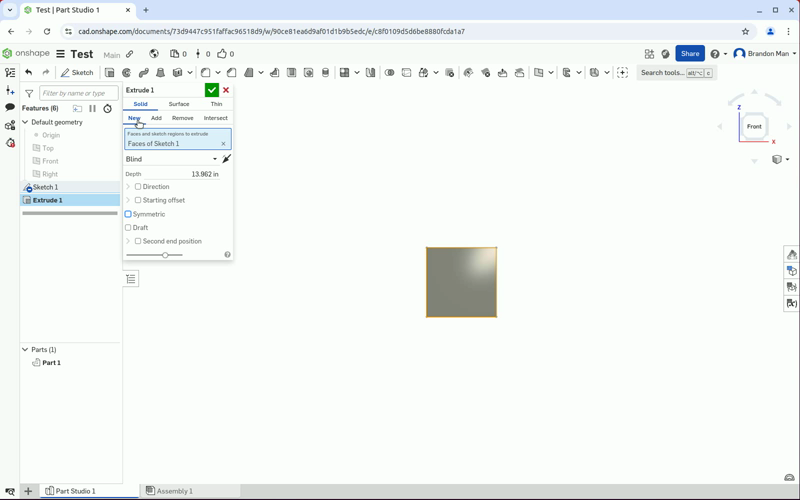
key(space)
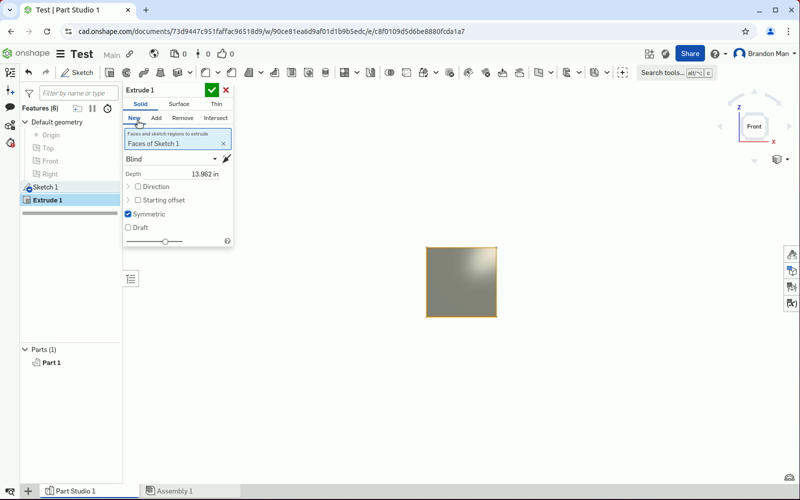
key(enter)
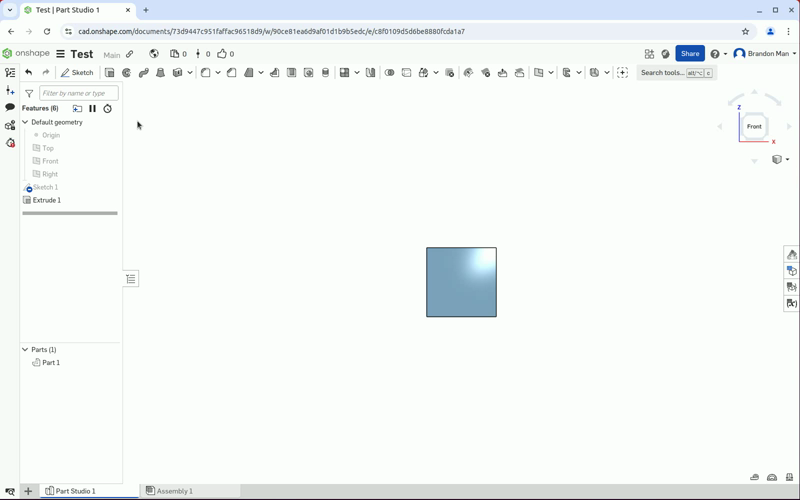
key(shift+h)
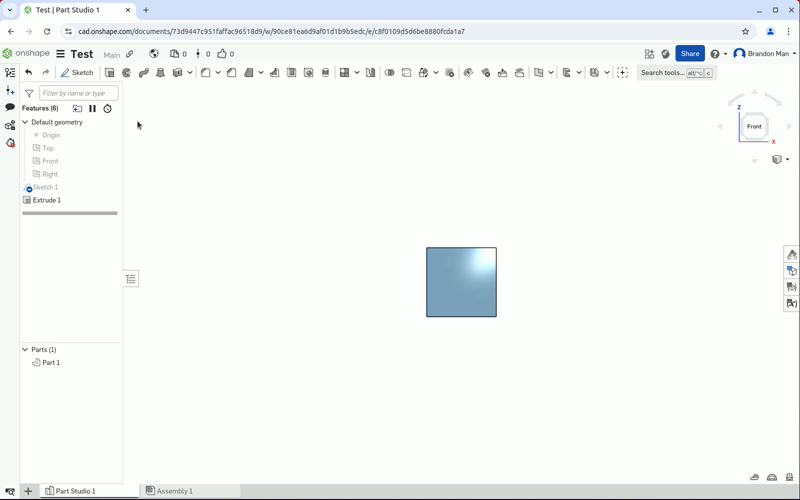
key(shift+h)
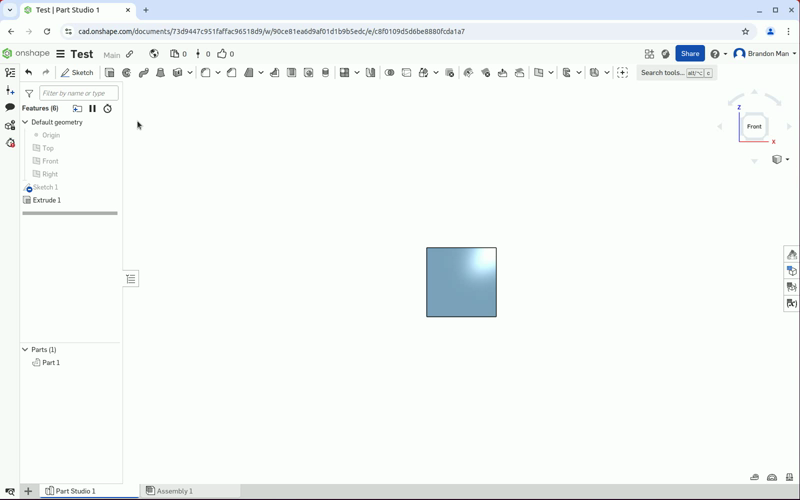
mouse_move(73, 189)
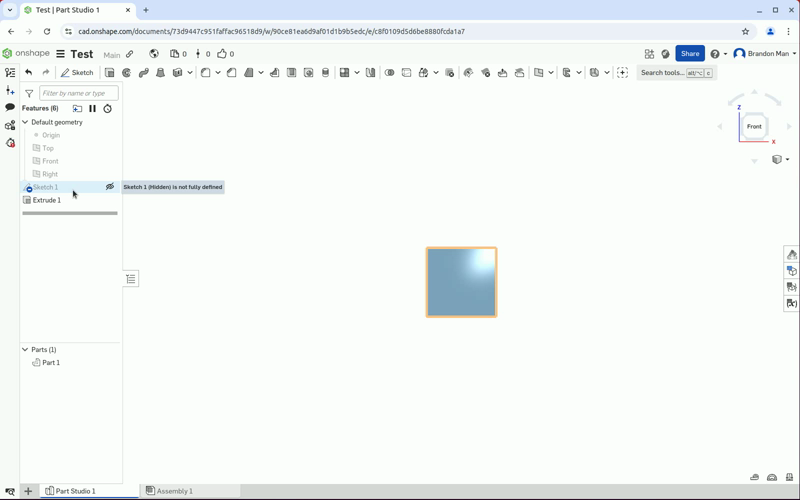
click(73, 189)
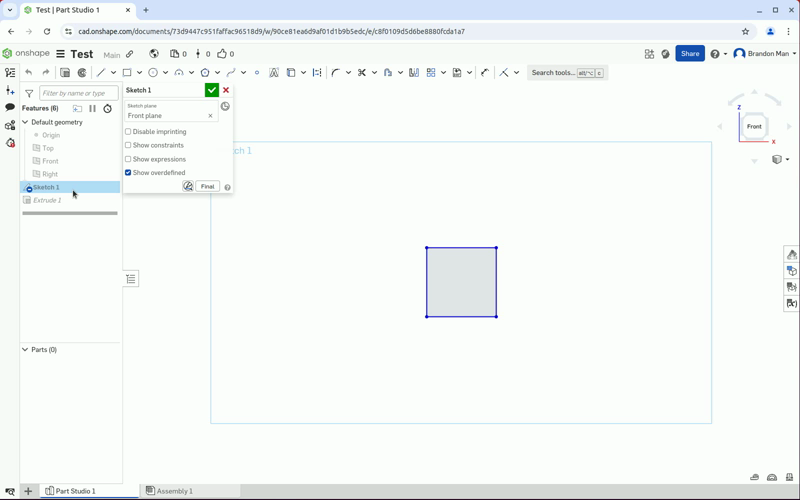
mouse_move(229, 92)
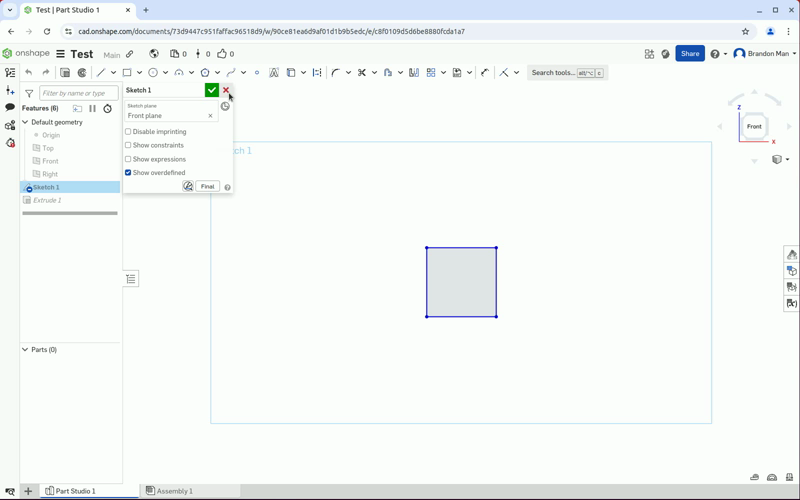
click(229, 92)
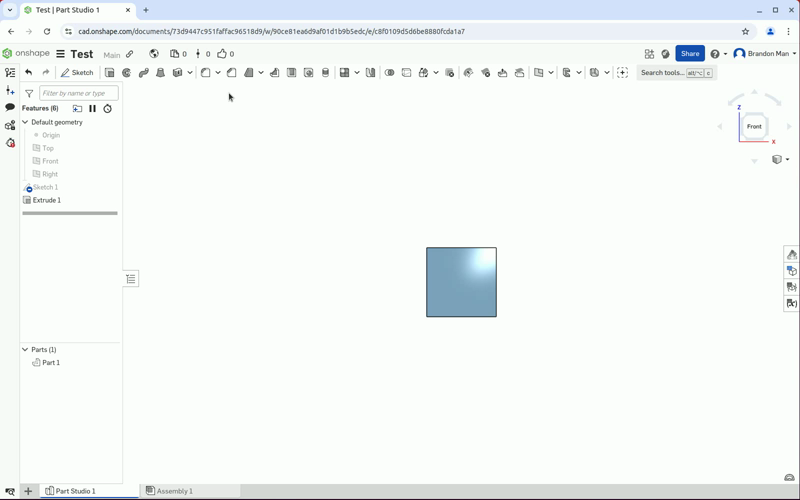
mouse_move(541, 75)
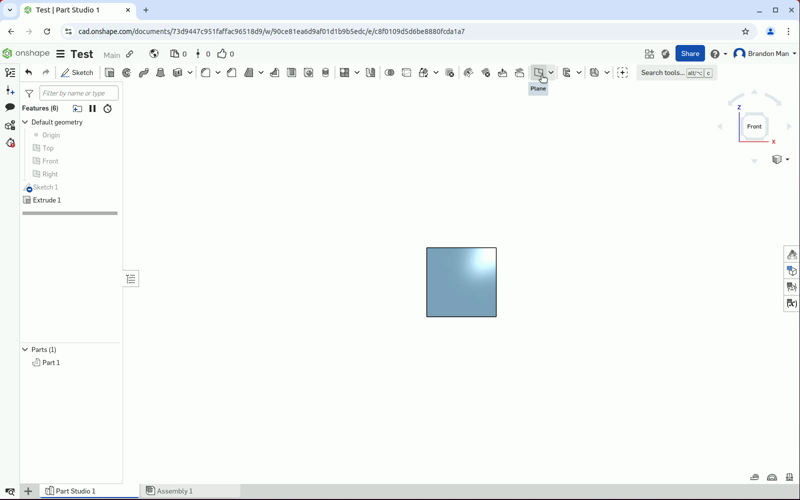
click(541, 75)
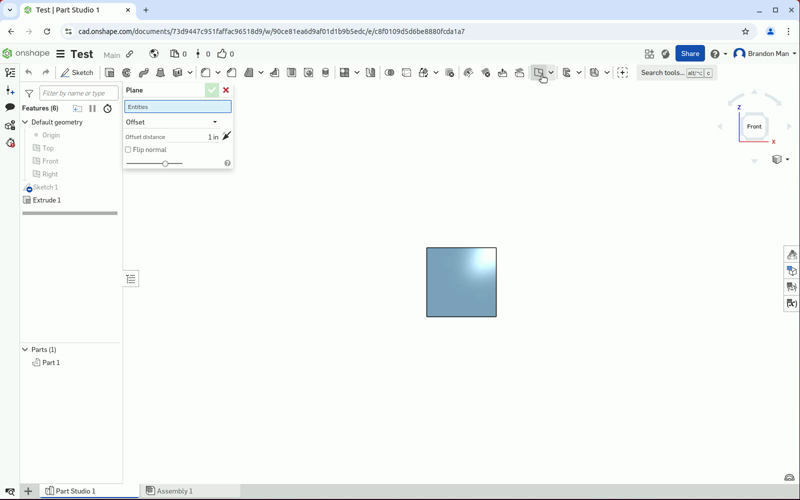
mouse_move(73, 163)
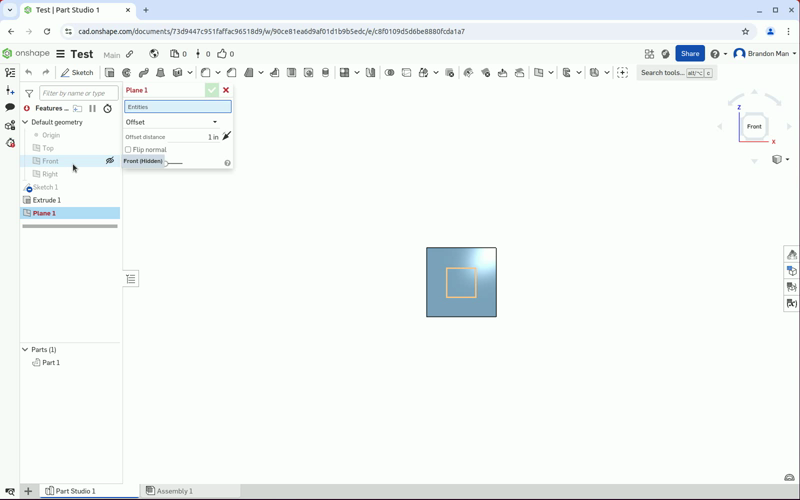
click(73, 163)
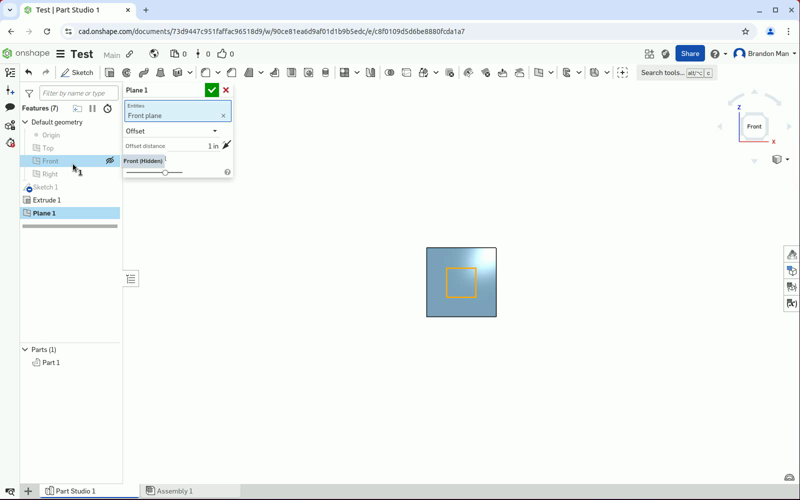
key(tab, 2)
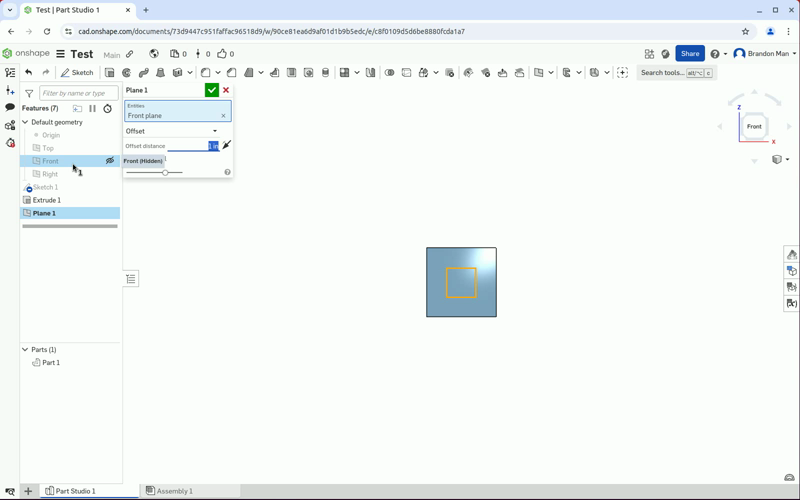
text(6.994)
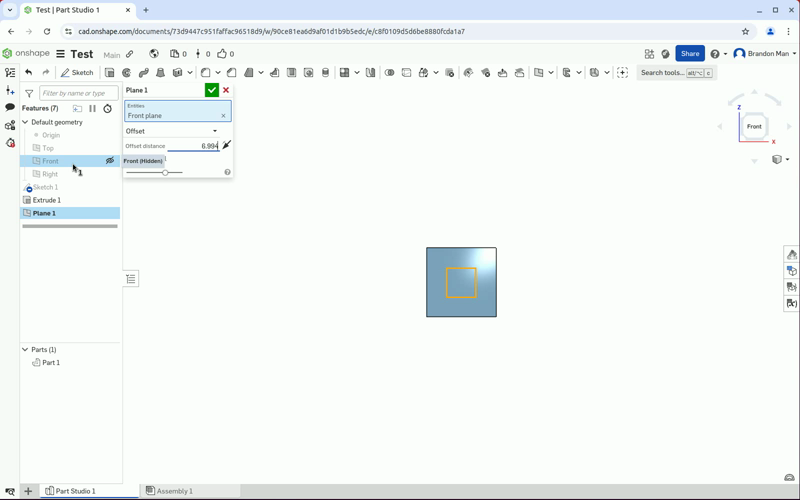
key(enter, 2)
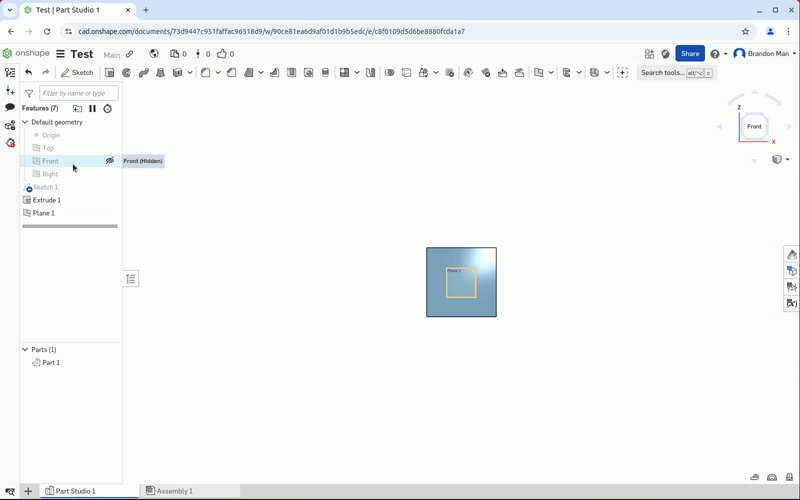
key(shift+s)
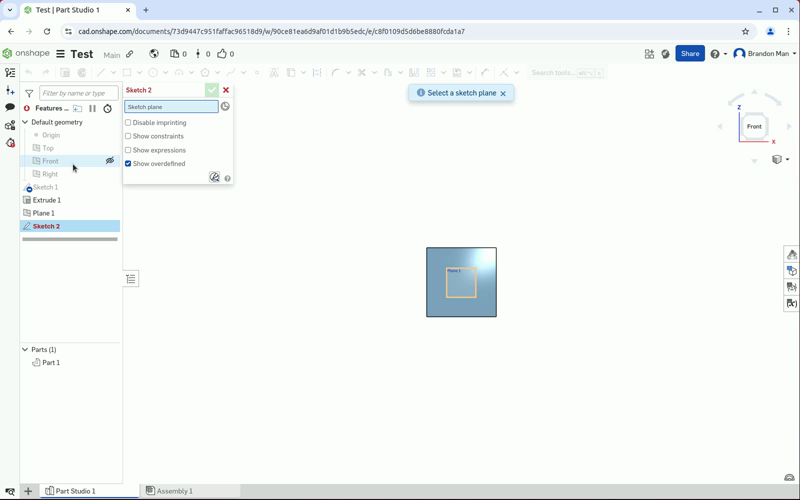
mouse_move(73, 215)
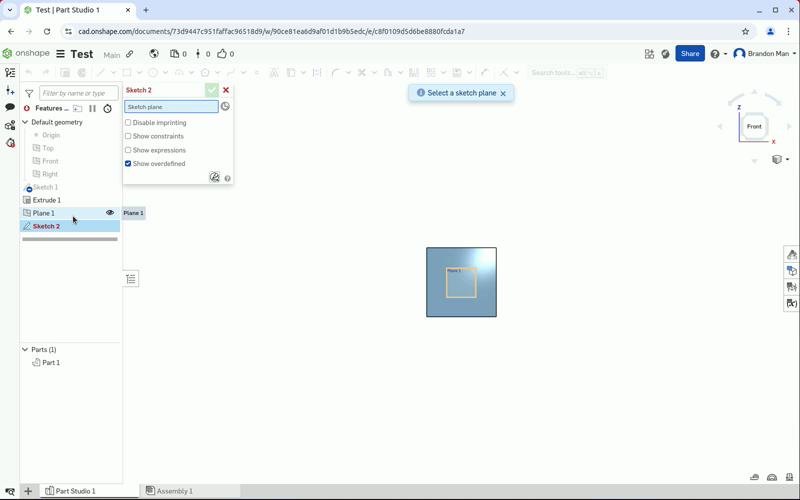
click(73, 215)
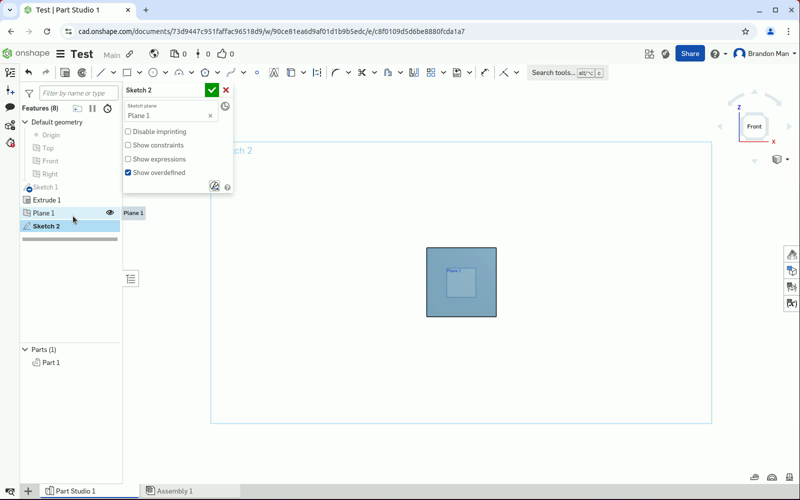
mouse_move(73, 352)
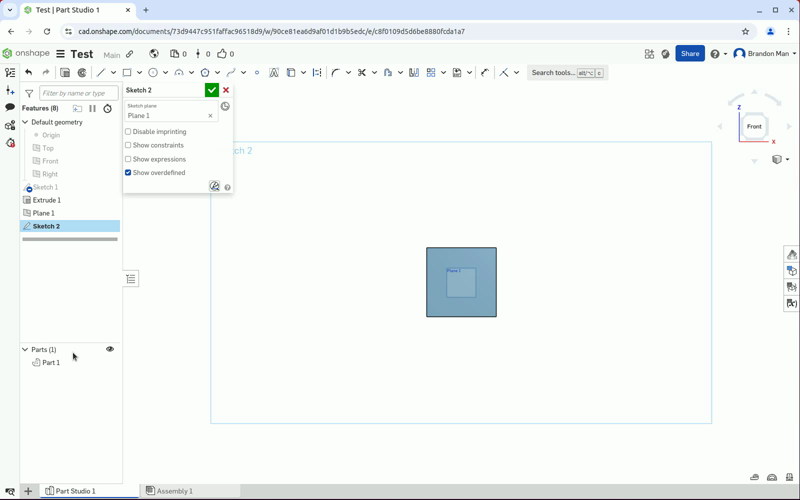
key(y)
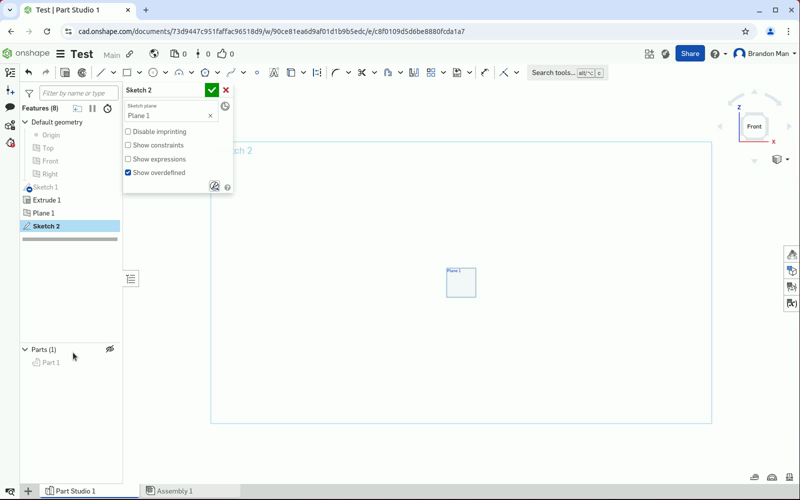
key(l)
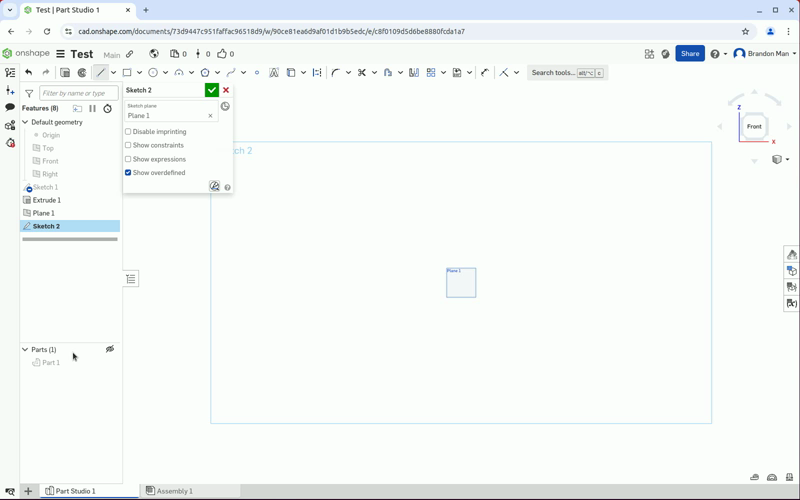
key_down(shift)
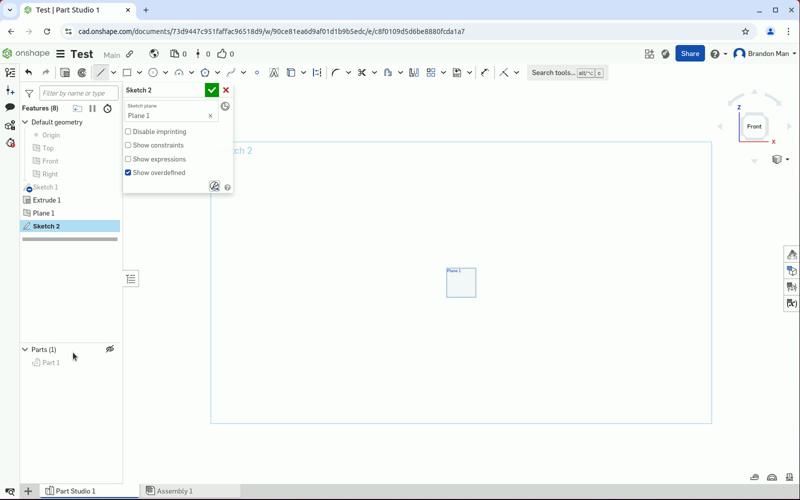
mouse_move(426, 316)
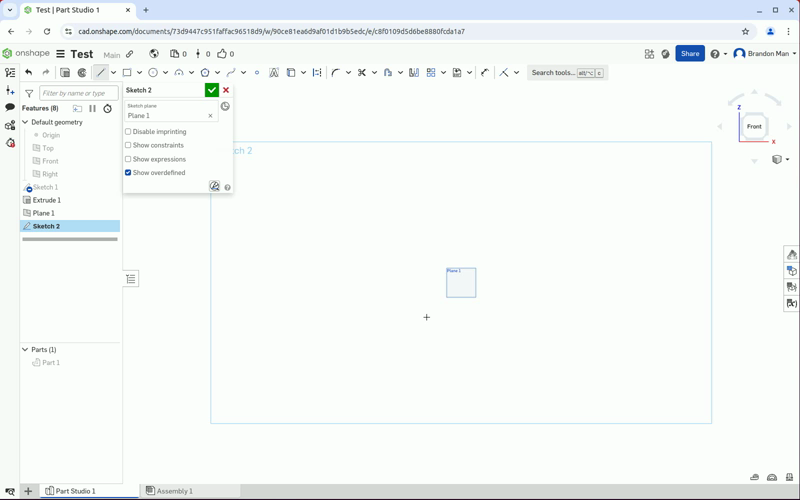
click(426, 316)
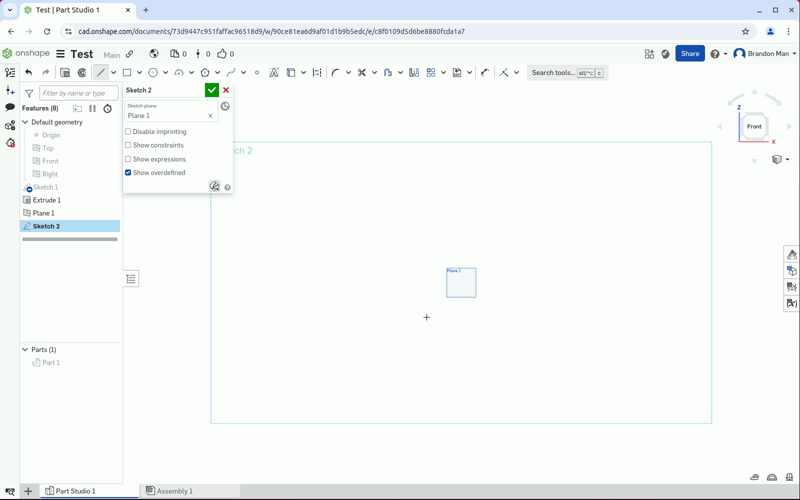
key_up(shift)
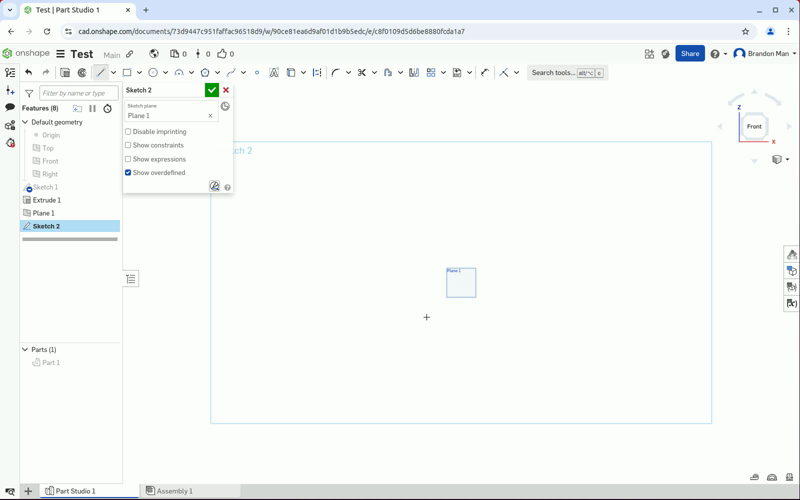
key_down(shift)
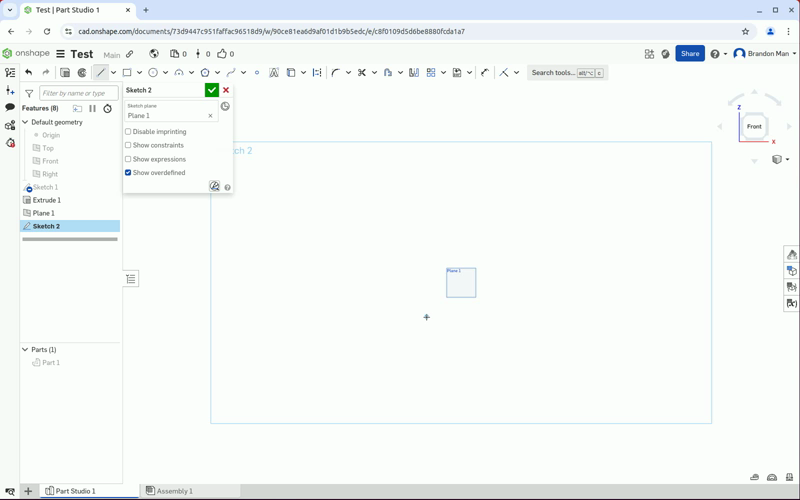
mouse_move(456, 316)
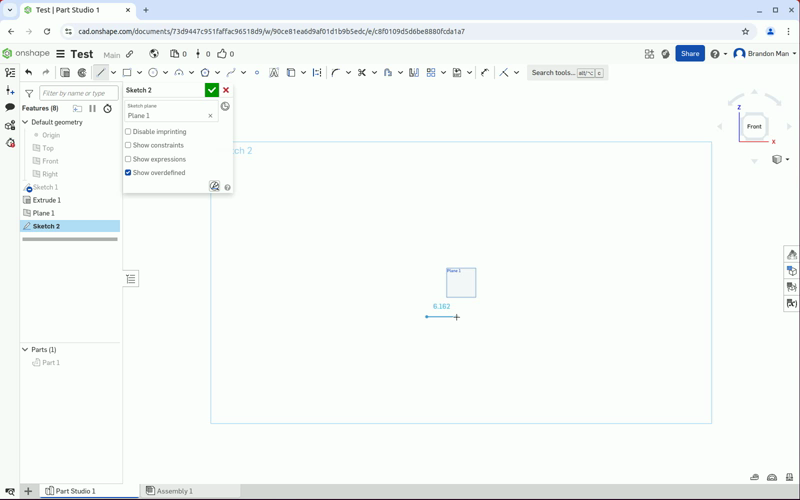
mouse_move(457, 316)
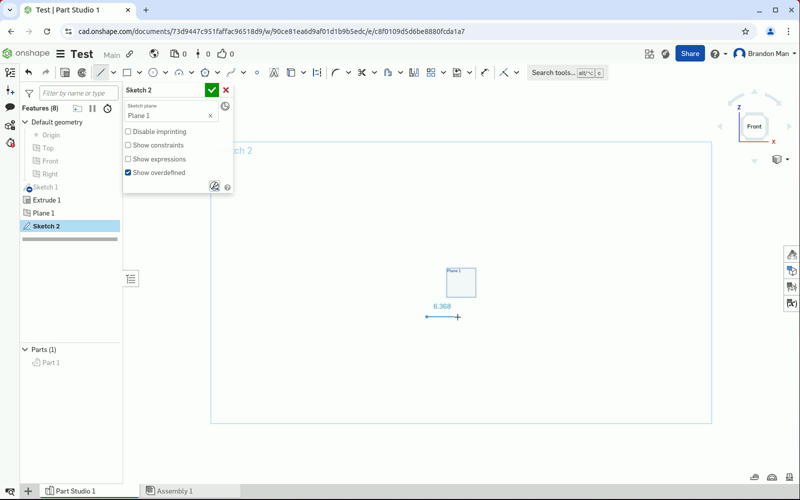
click(457, 316)
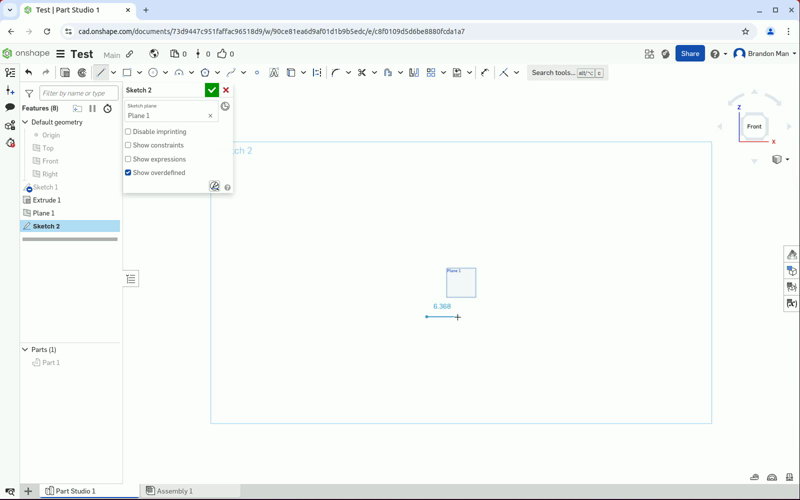
key_up(shift)
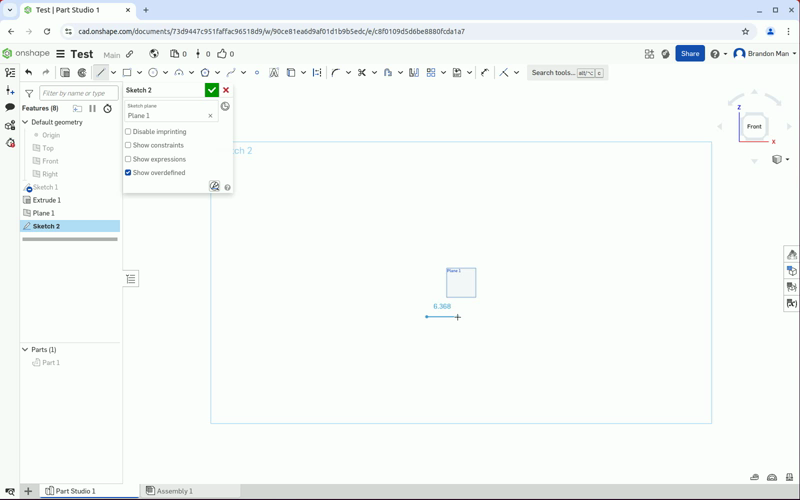
key_down(shift)
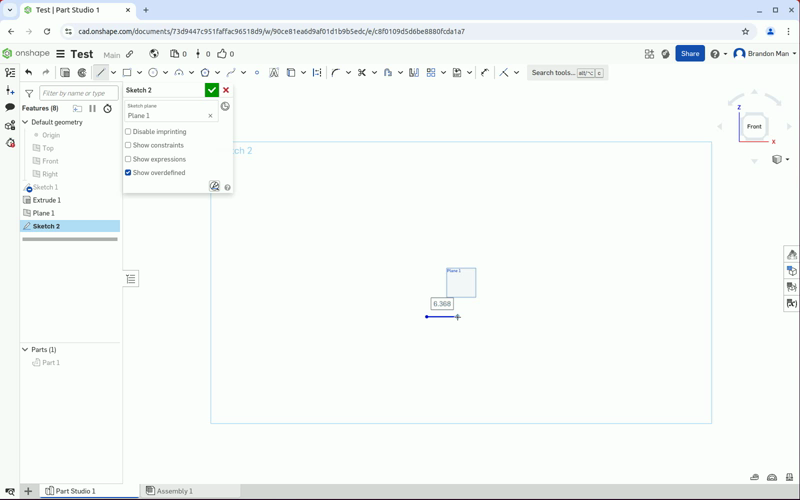
mouse_move(487, 316)
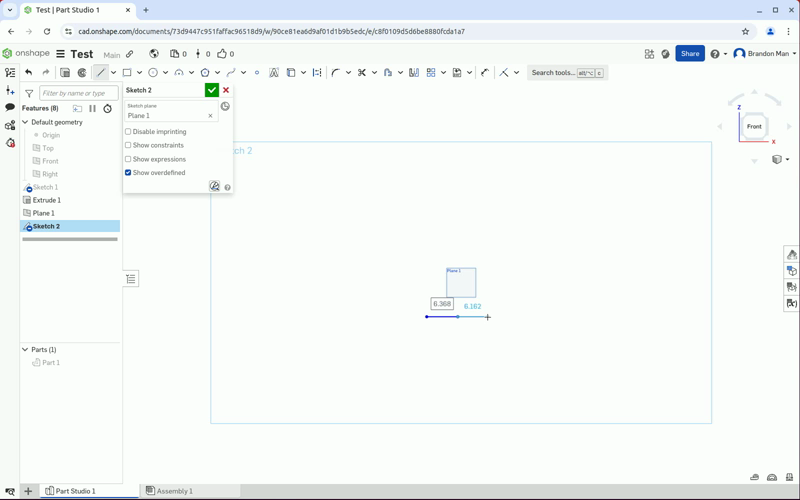
mouse_move(426, 283)
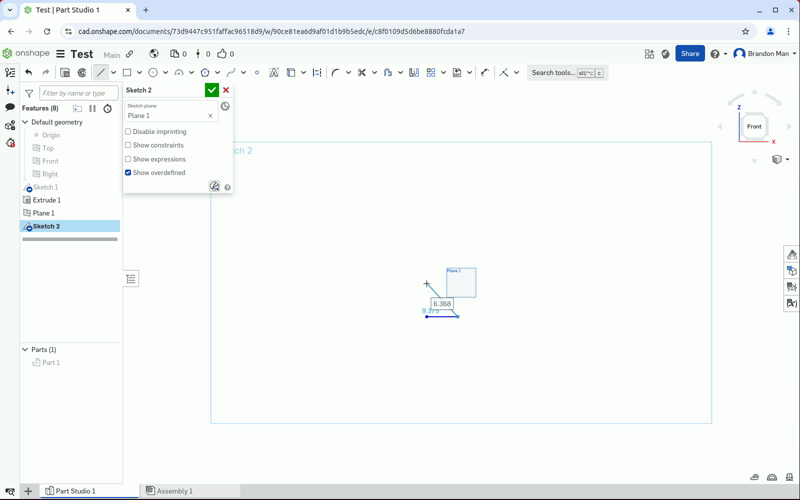
click(426, 283)
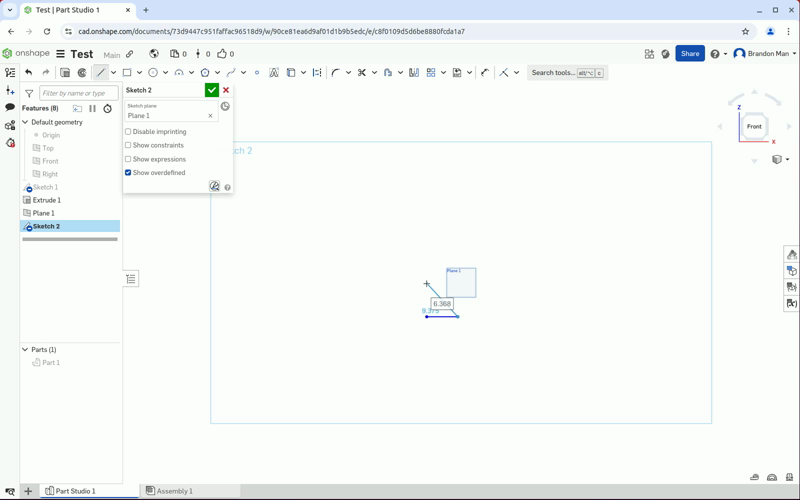
key_up(shift)
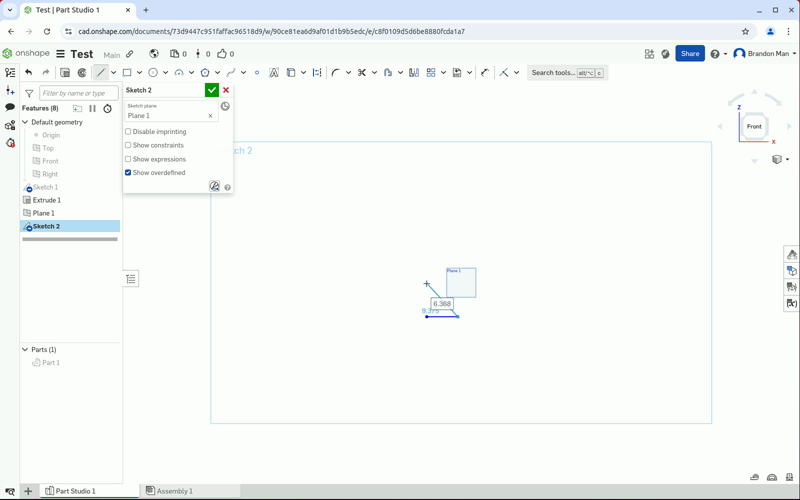
mouse_move(456, 283)
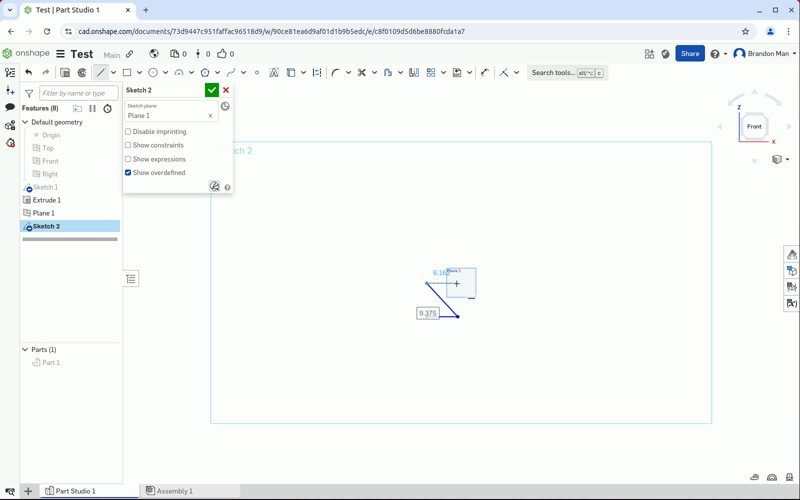
key_down(shift)
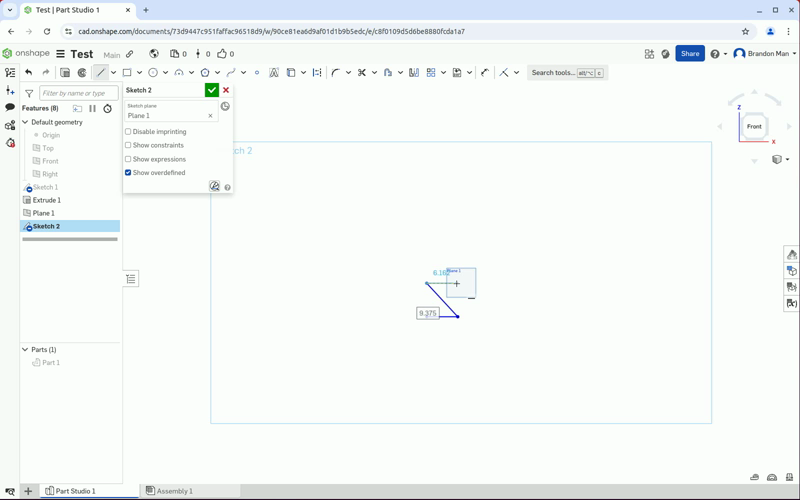
mouse_move(426, 316)
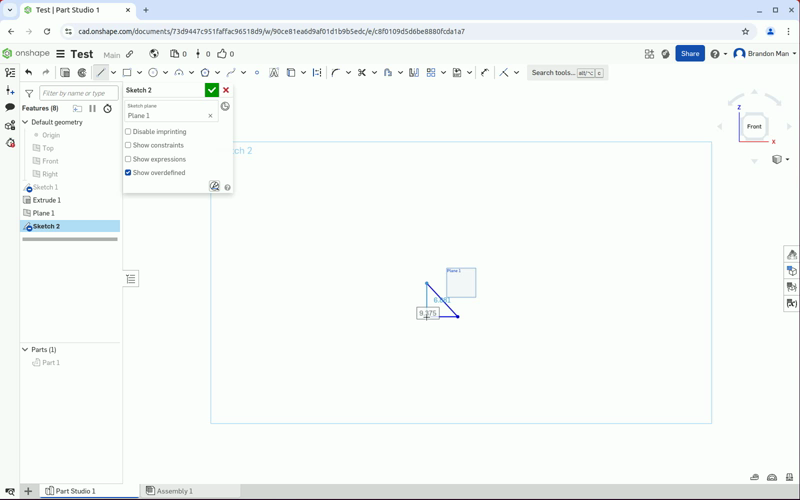
key_up(shift)
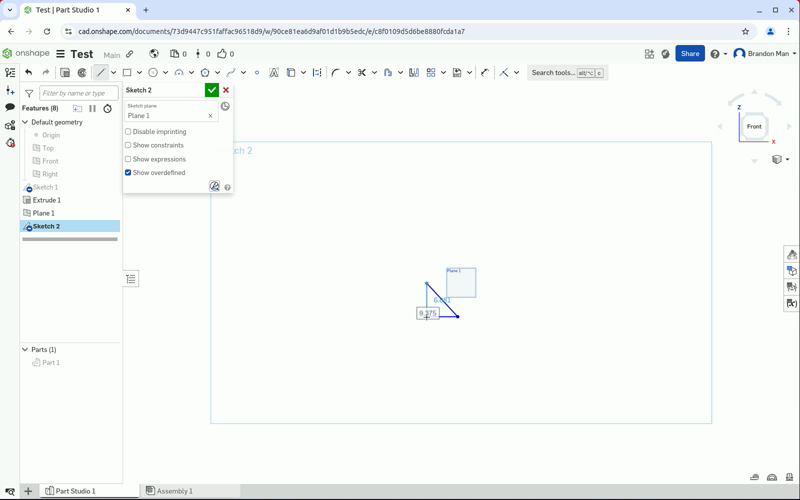
click(426, 316)
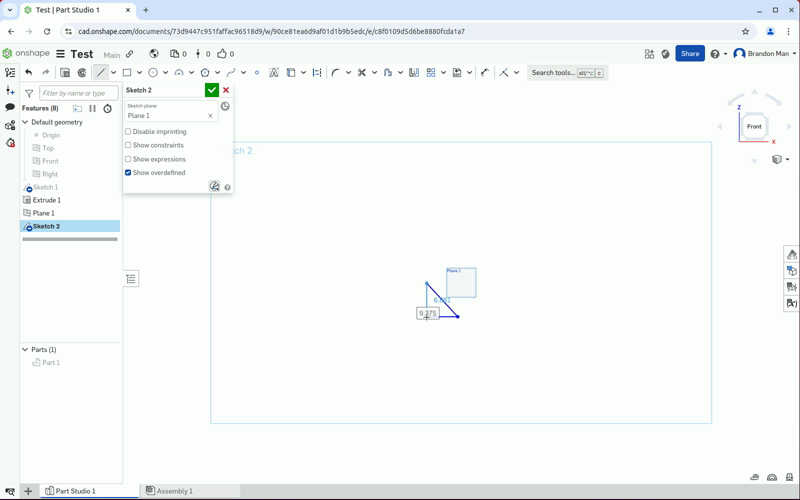
key(esc)
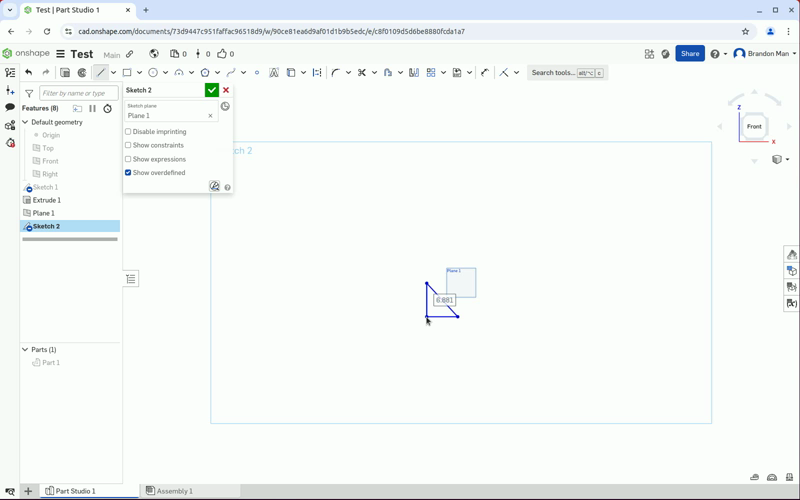
mouse_move(444, 308)
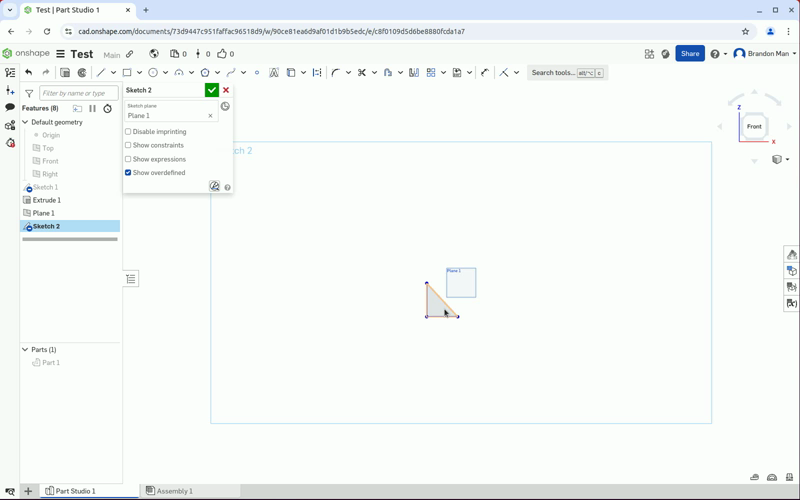
scroll(6)
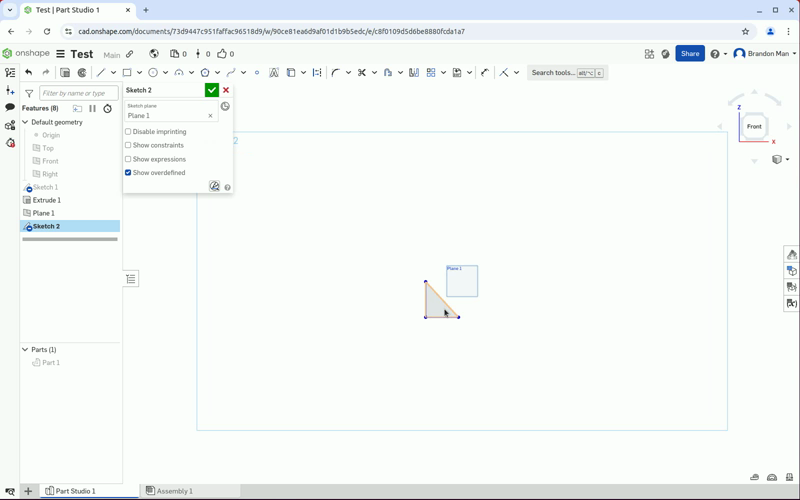
scroll(6)
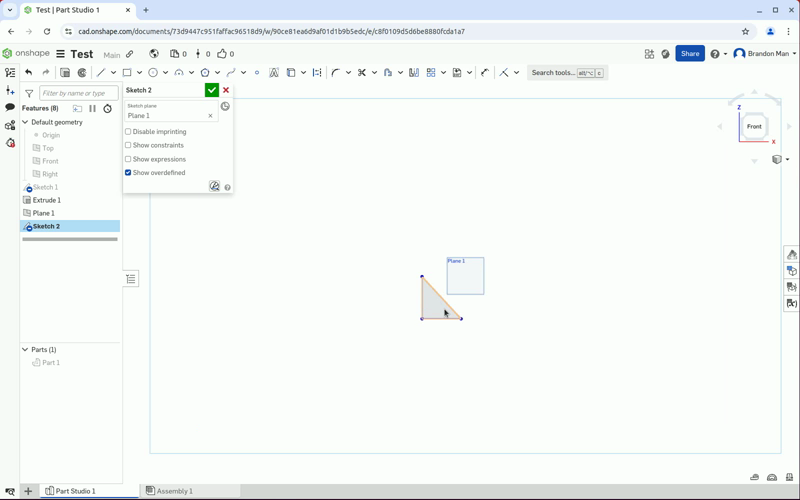
scroll(6)
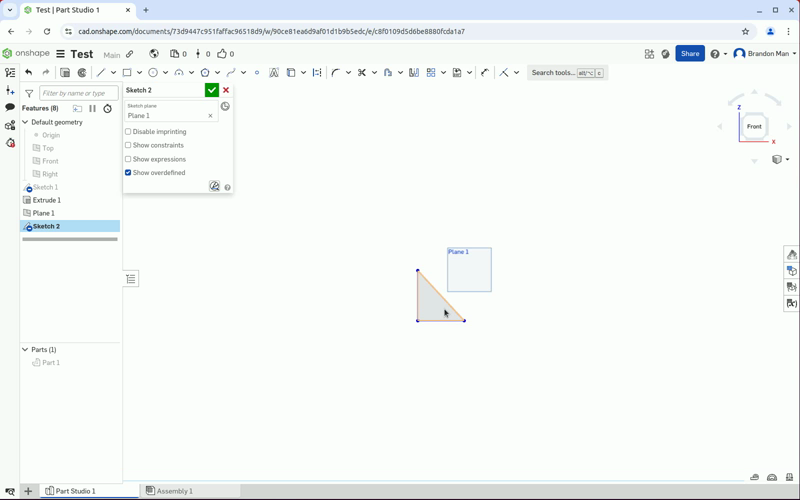
scroll(6)
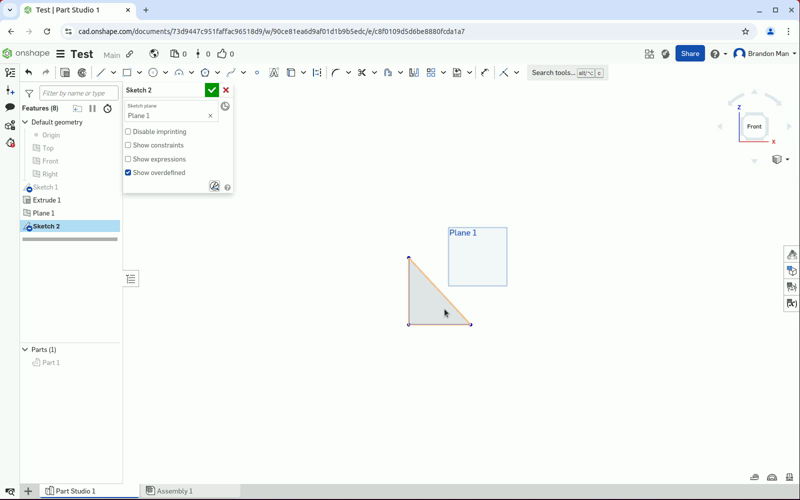
scroll(6)
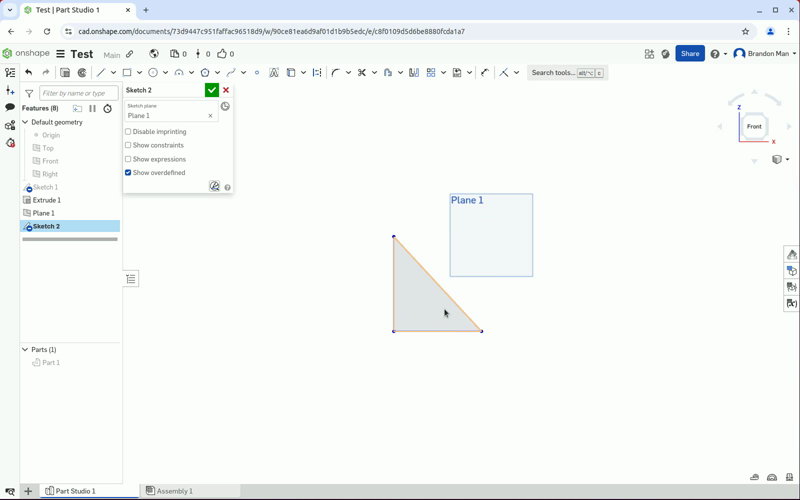
scroll(6)
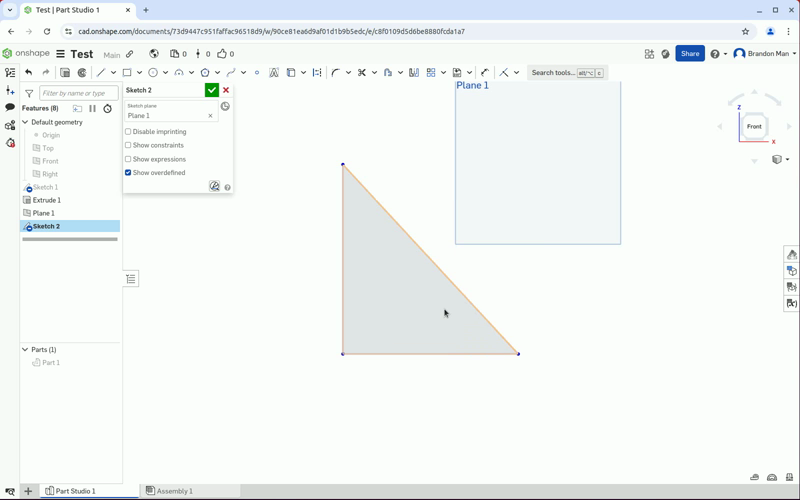
scroll(6)
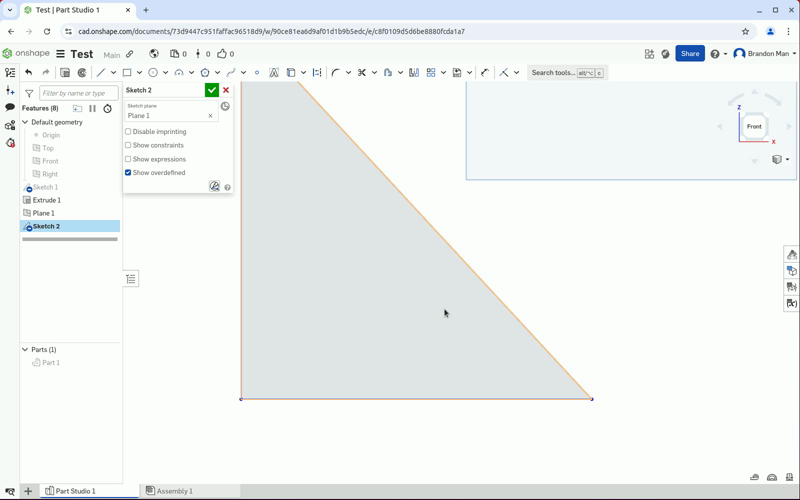
click(444, 308)
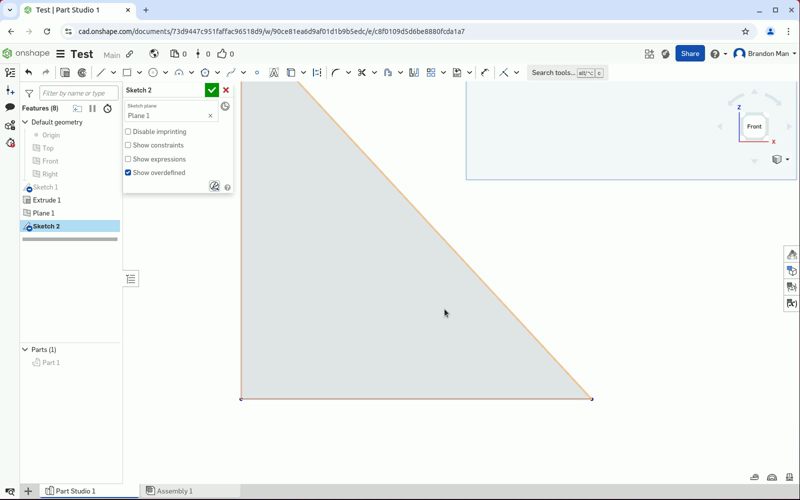
scroll(-6)
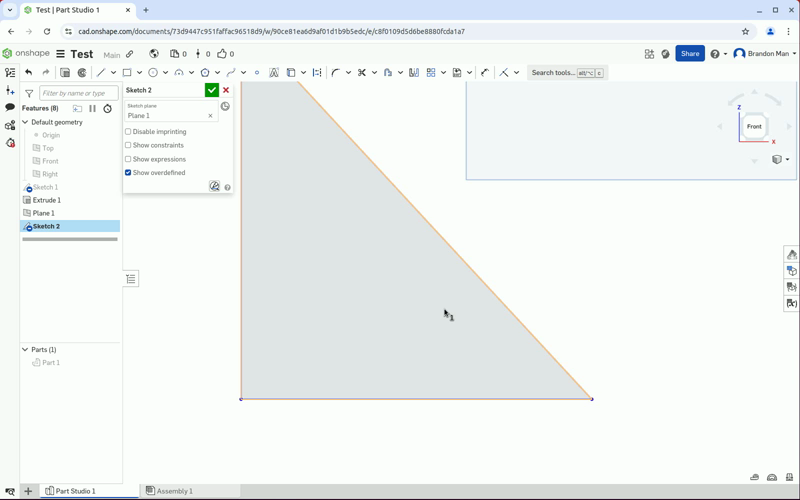
scroll(-6)
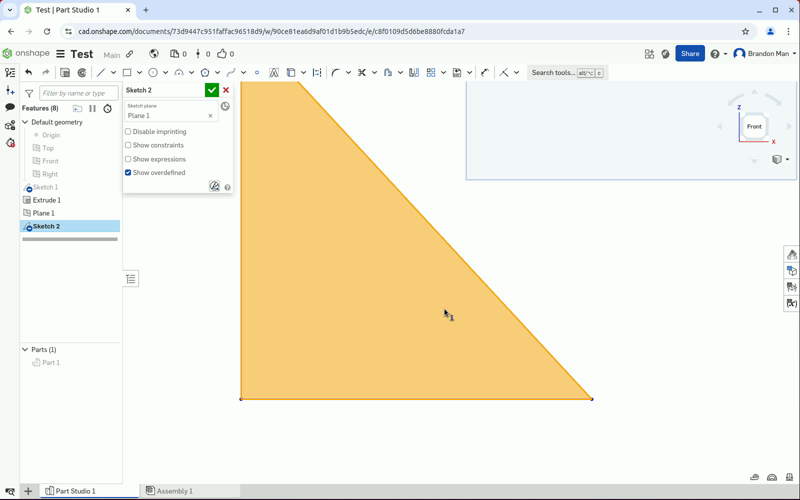
scroll(-6)
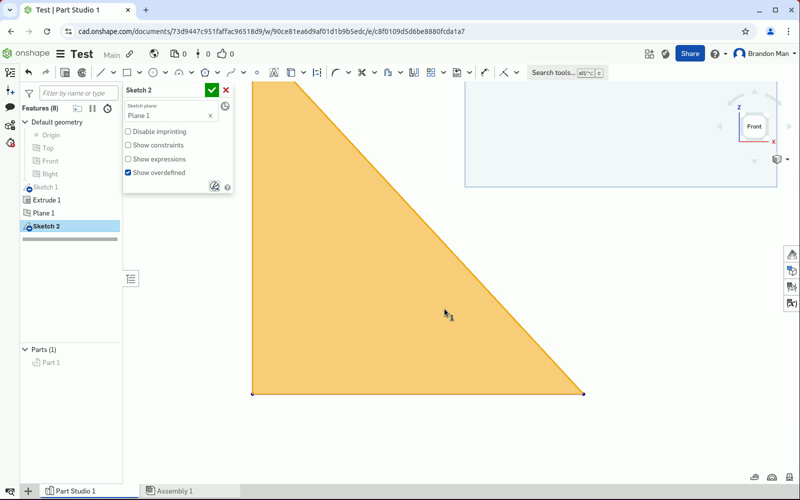
scroll(-6)
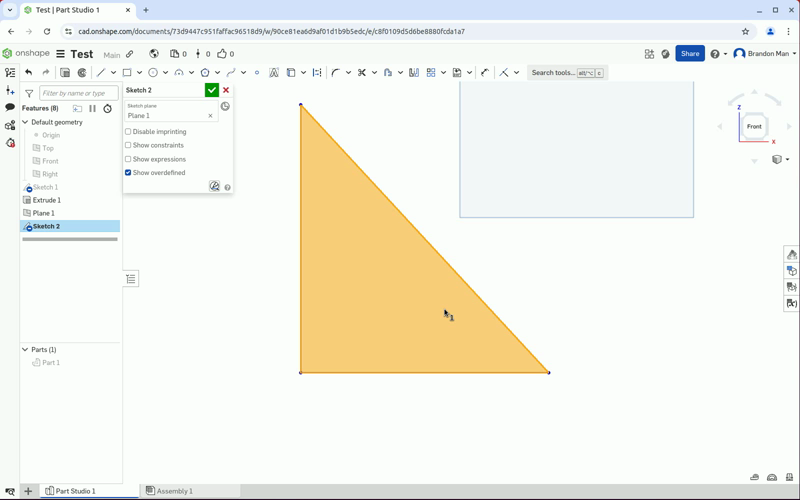
scroll(-6)
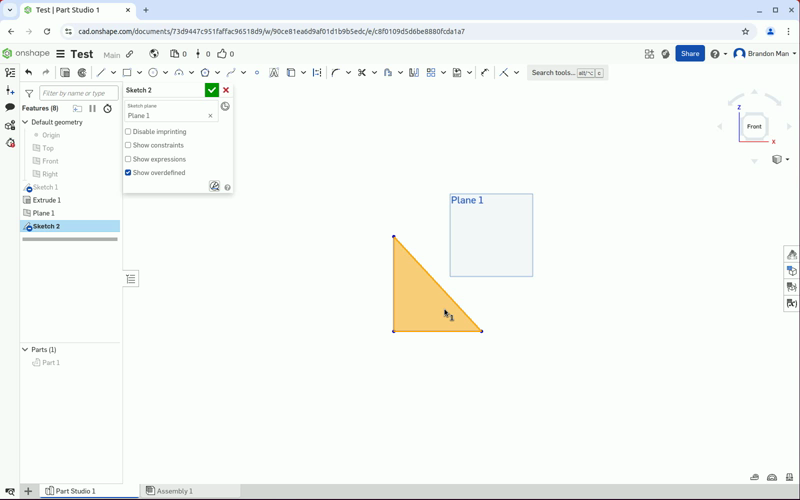
scroll(-6)
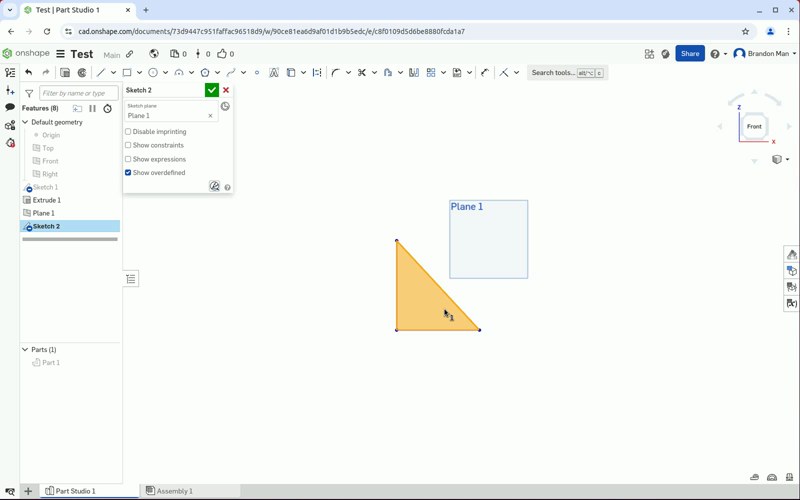
scroll(-6)
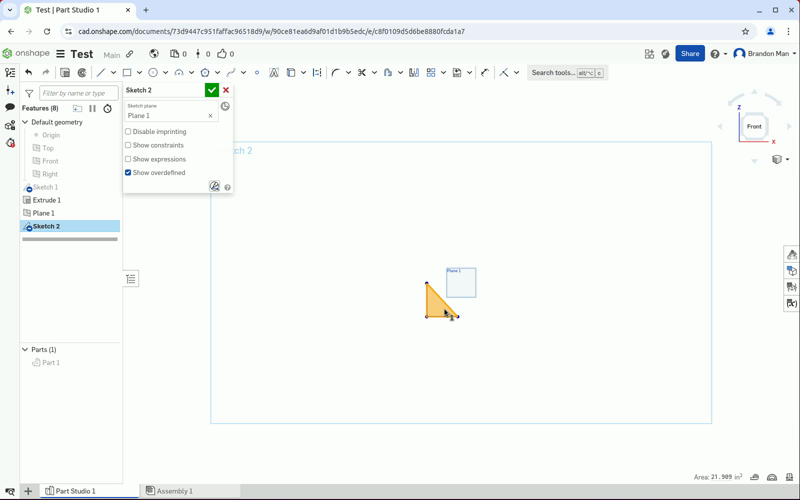
mouse_move(73, 352)
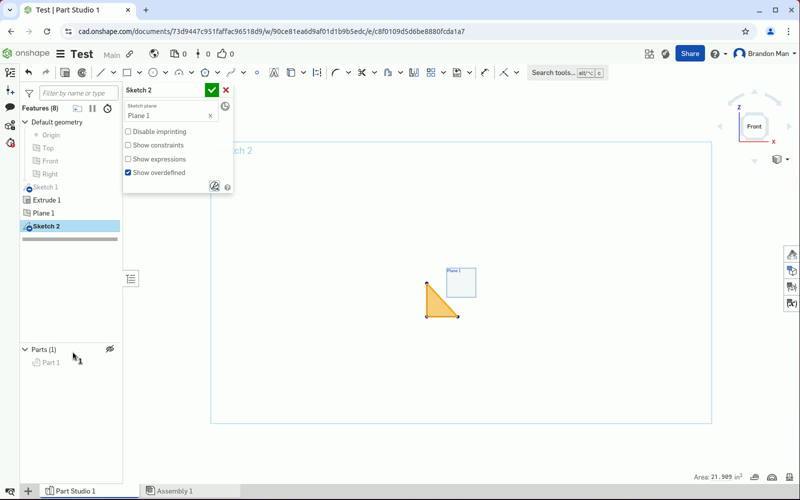
key(shift+y)
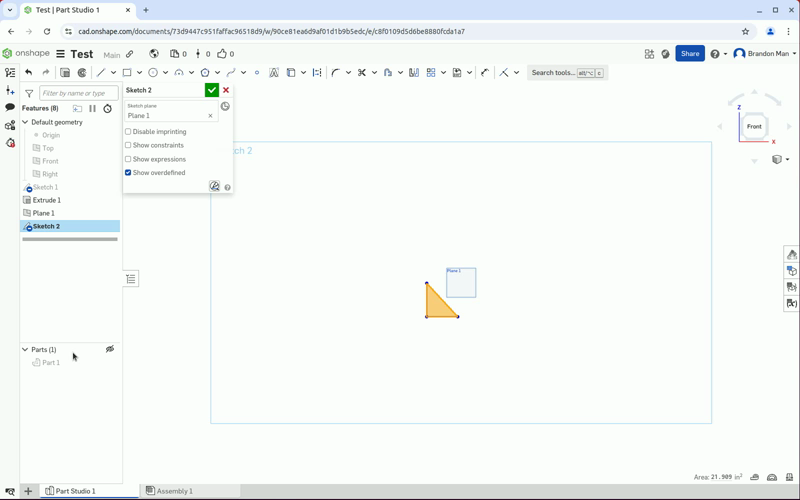
key(shift+e)
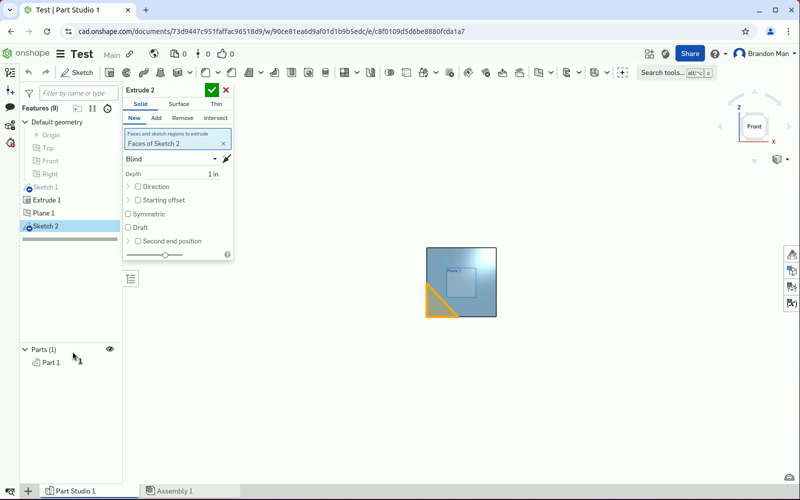
mouse_move(143, 106)
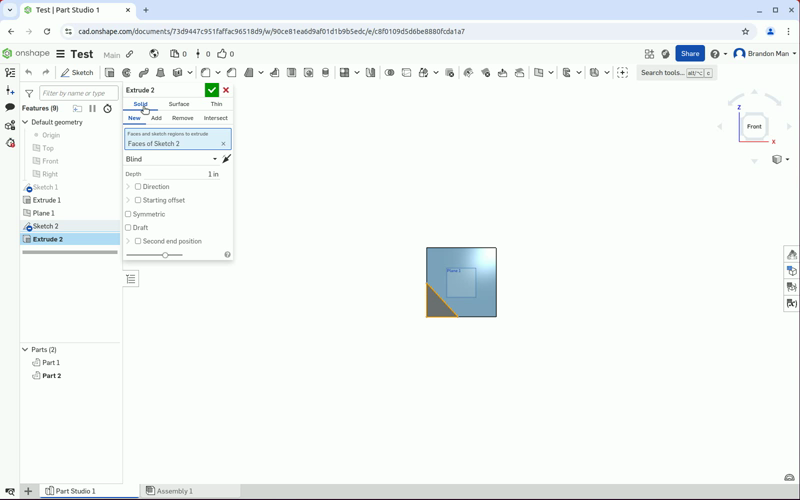
click(143, 106)
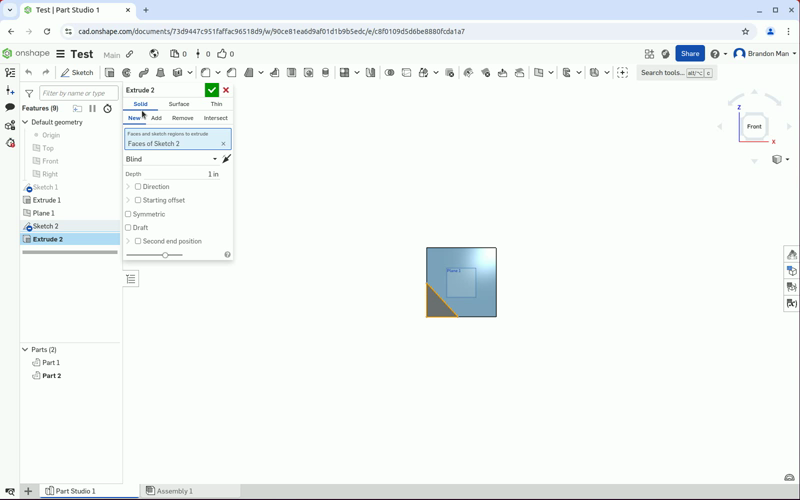
mouse_move(137, 120)
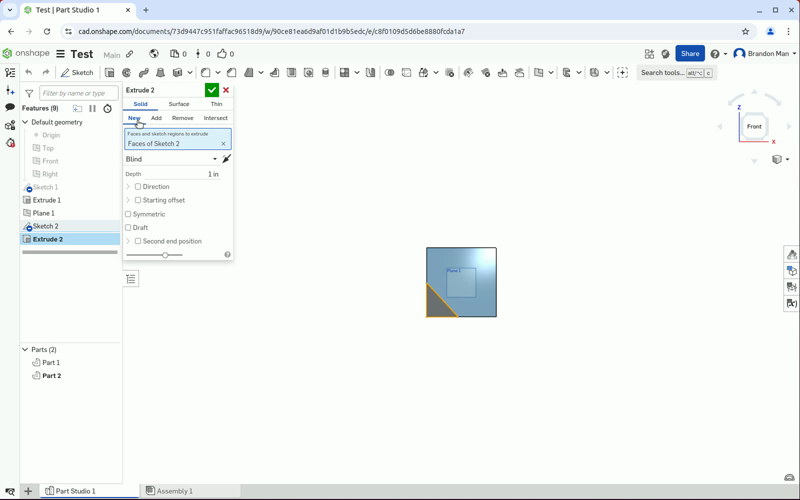
click(137, 120)
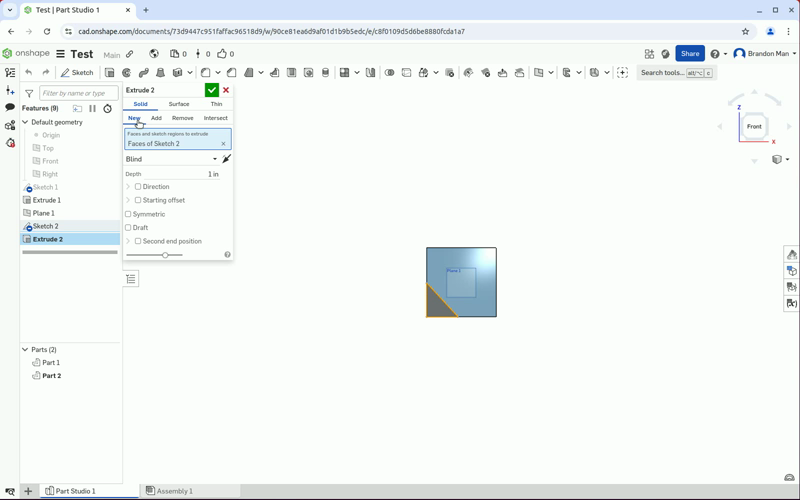
key(tab, 4)
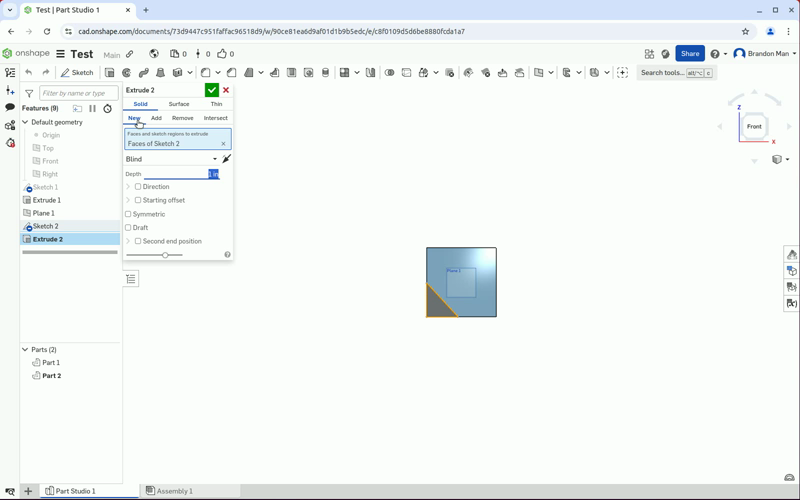
text(9.388)
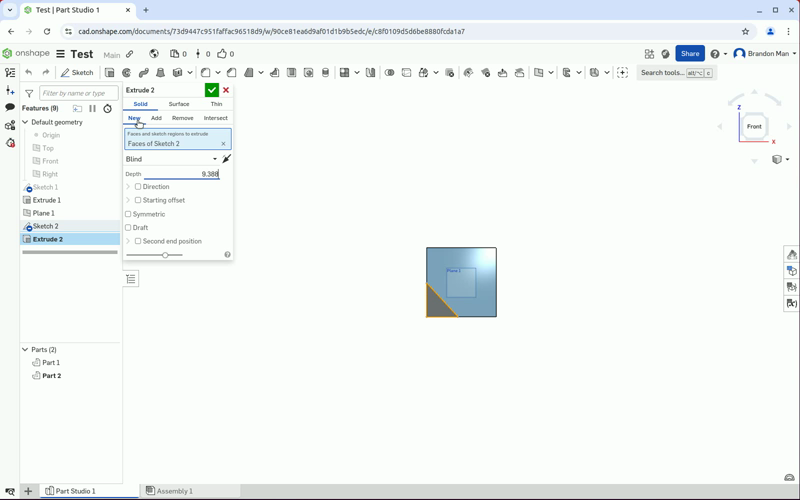
key(enter)
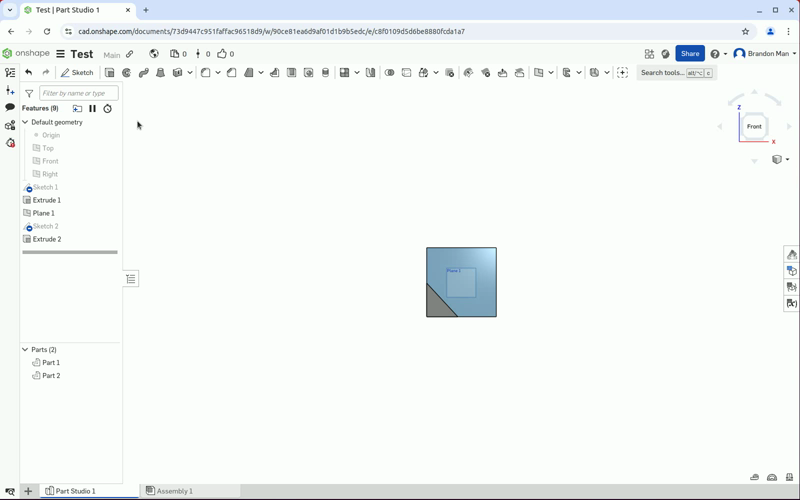
key(shift+h)
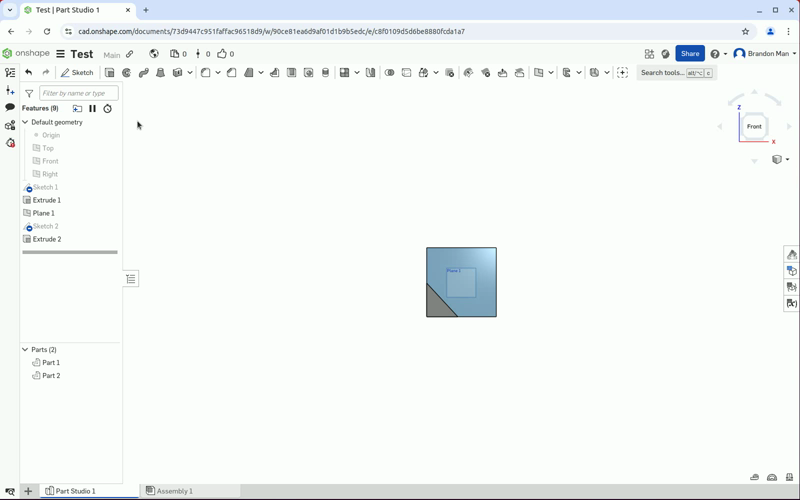
key(shift+h)
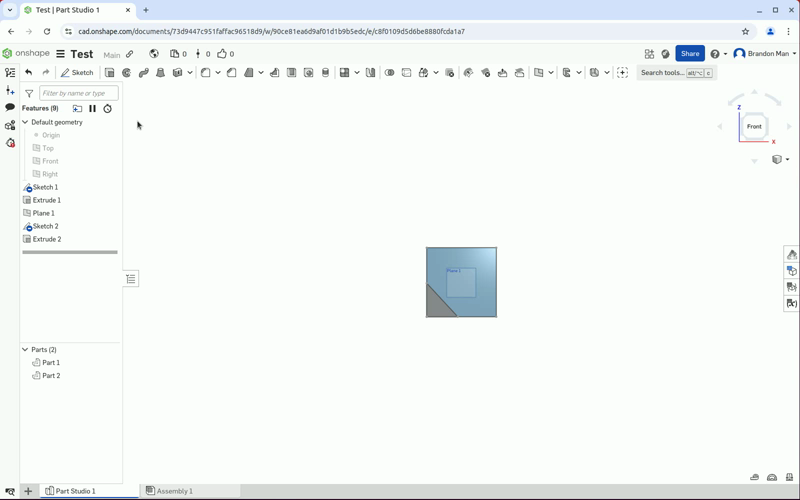
key(shift+7)
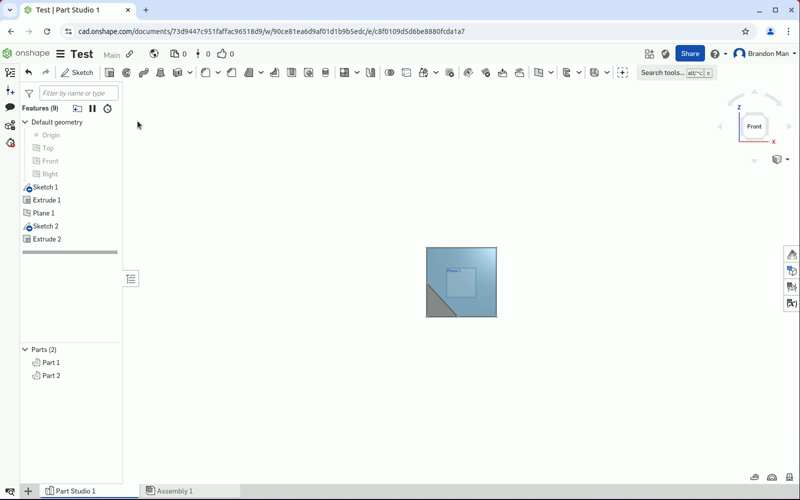
key(left, 2)
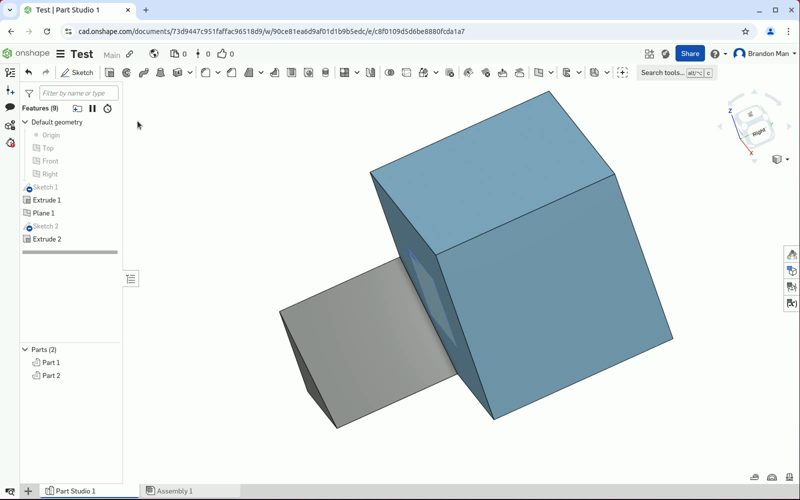
key(down, 2)
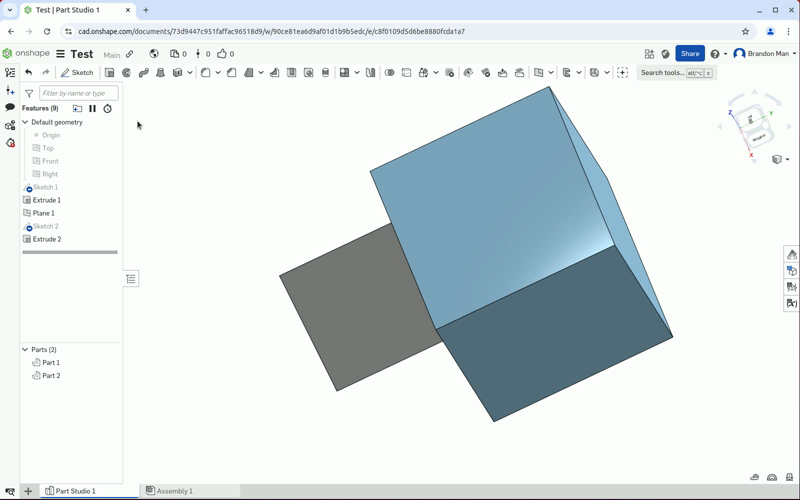
key(up, 2)
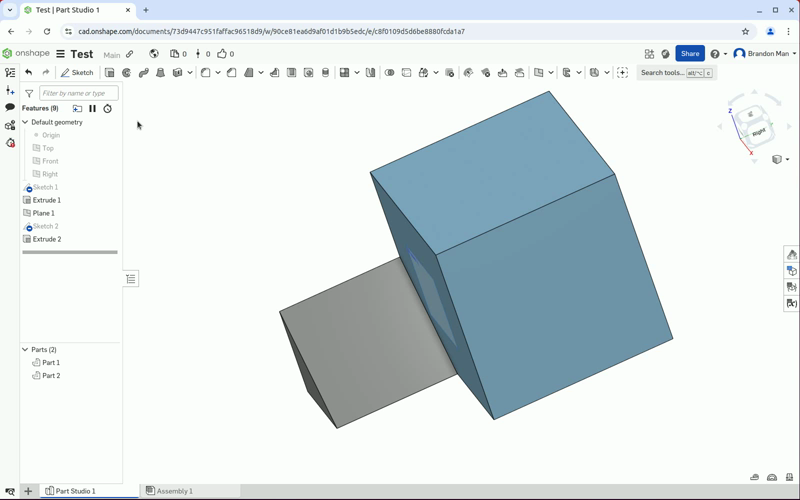
key(right, 2)
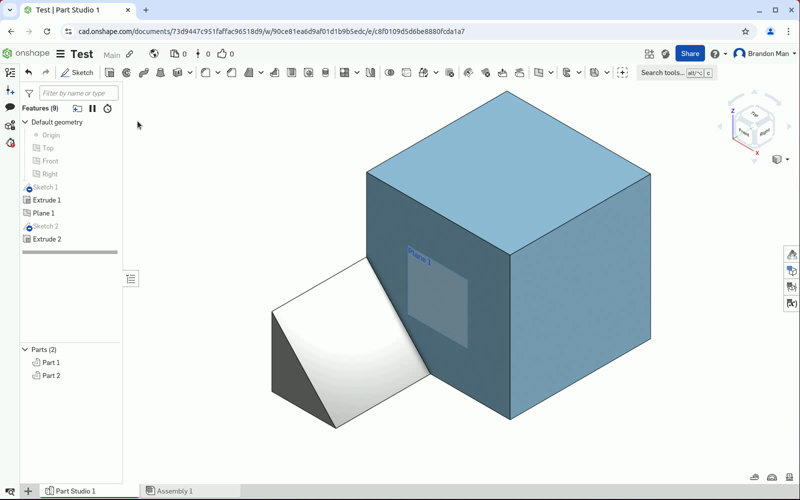
mouse_move(73, 189)
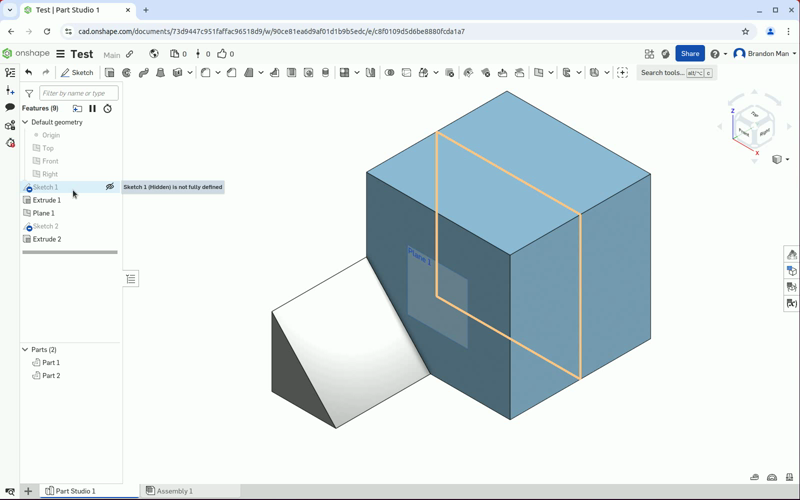
click(73, 189)